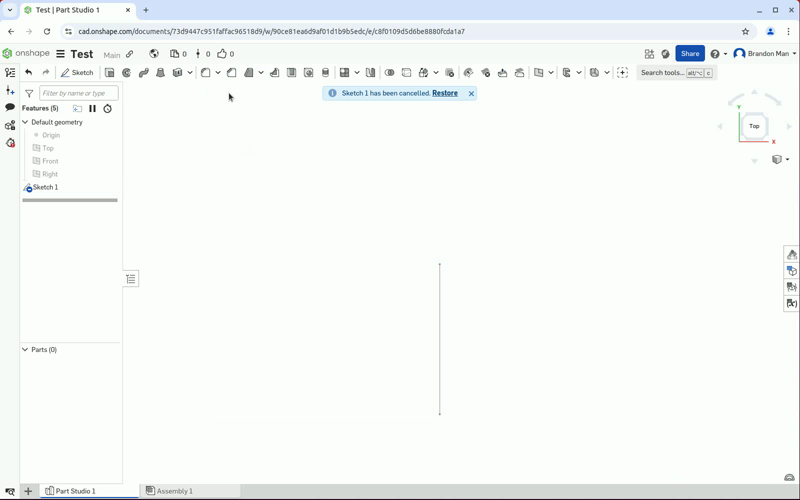
key(shift+h)
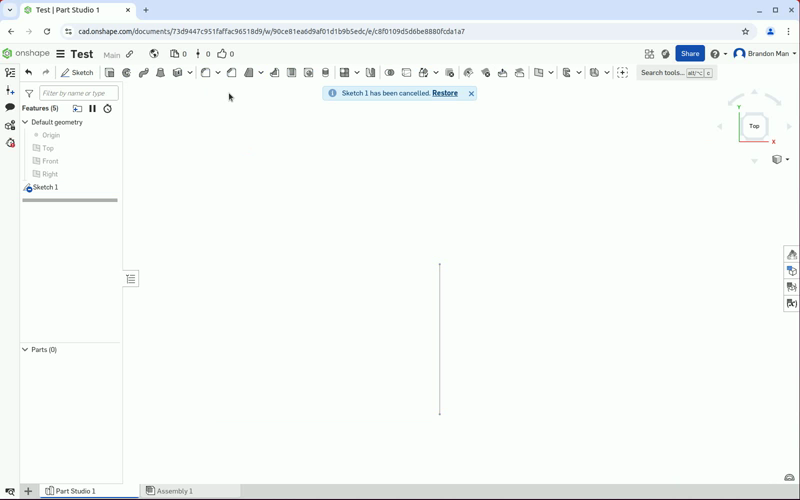
key(shift+s)
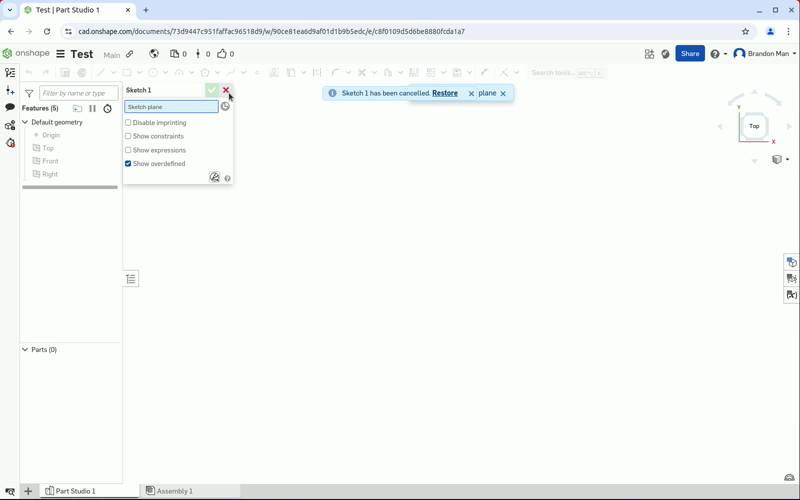
mouse_move(73, 150)
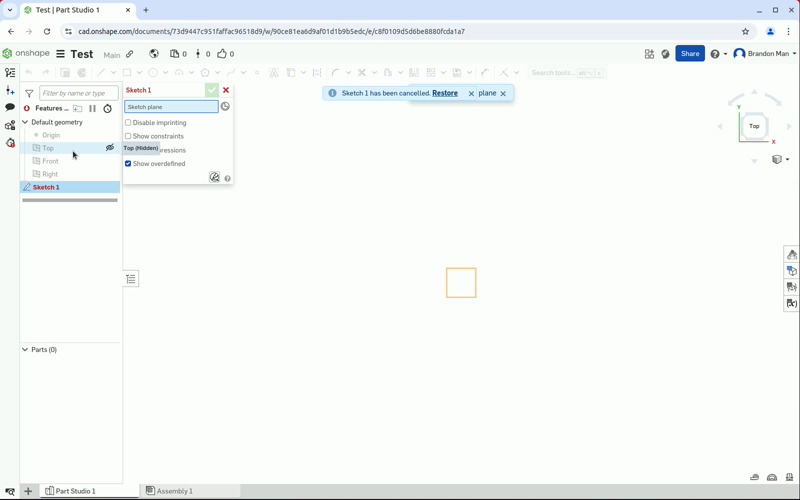
click(73, 150)
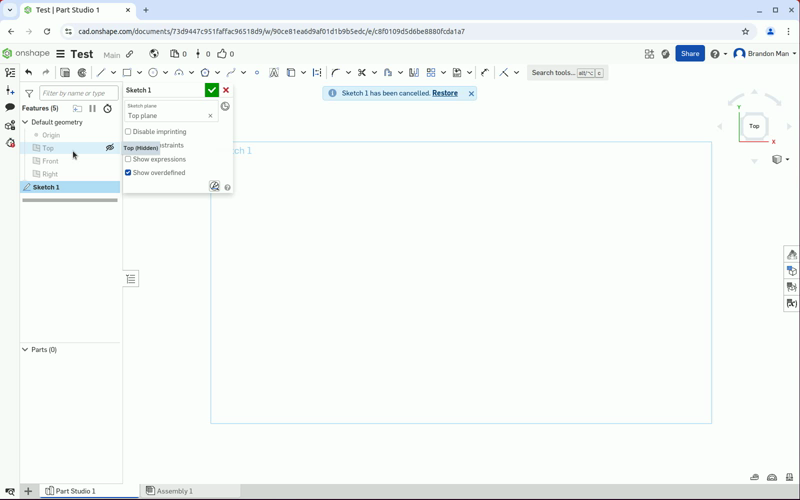
mouse_move(73, 352)
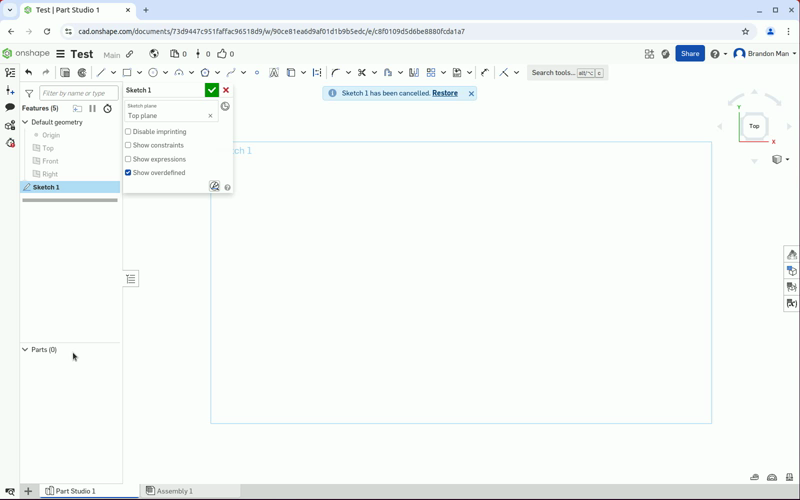
key(y)
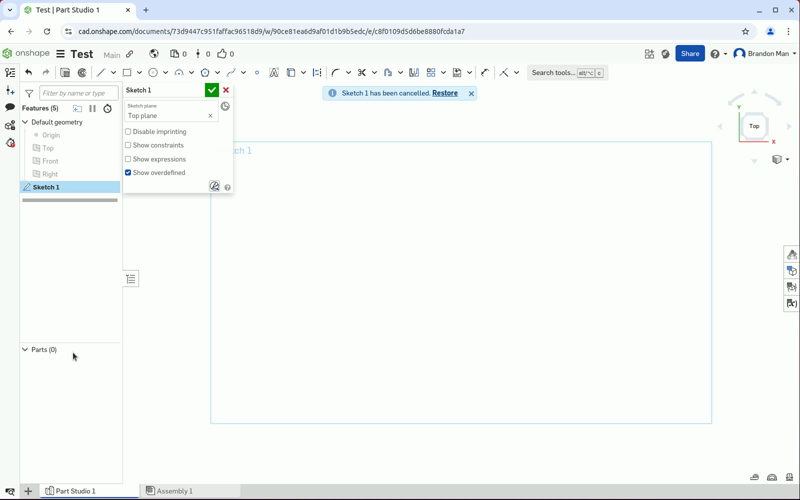
key(c)
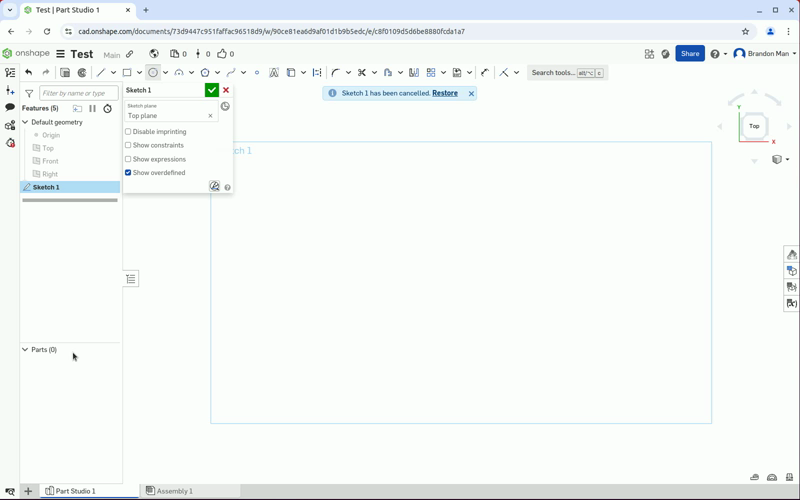
key_down(shift)
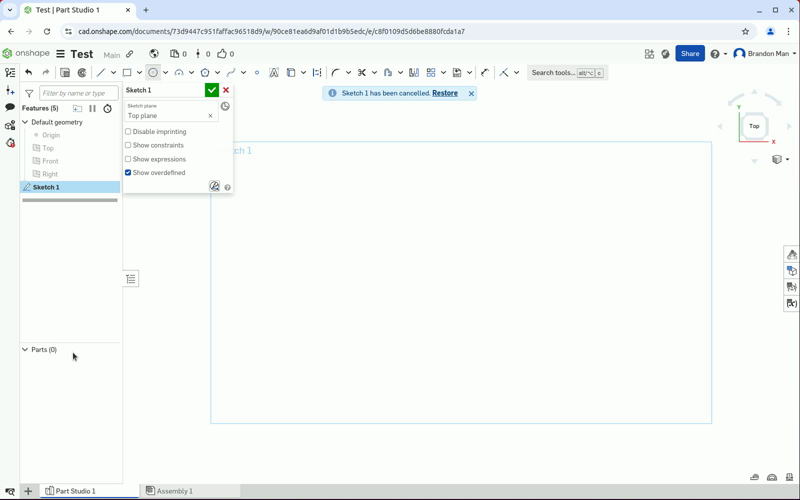
mouse_move(461, 282)
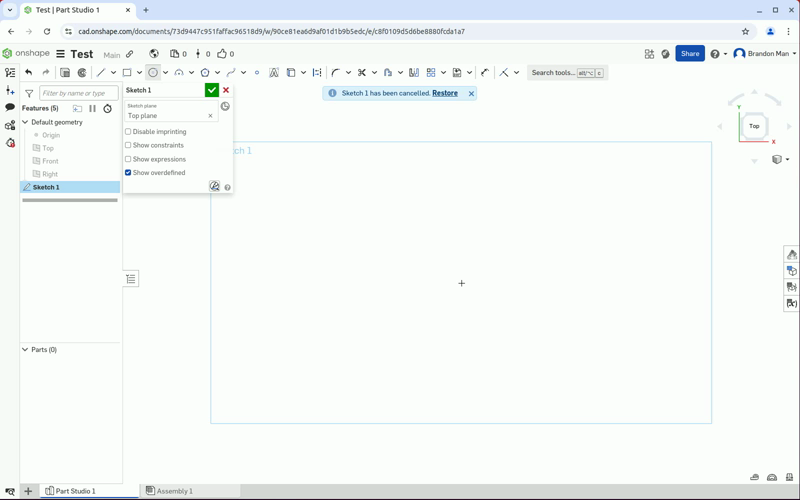
click(461, 282)
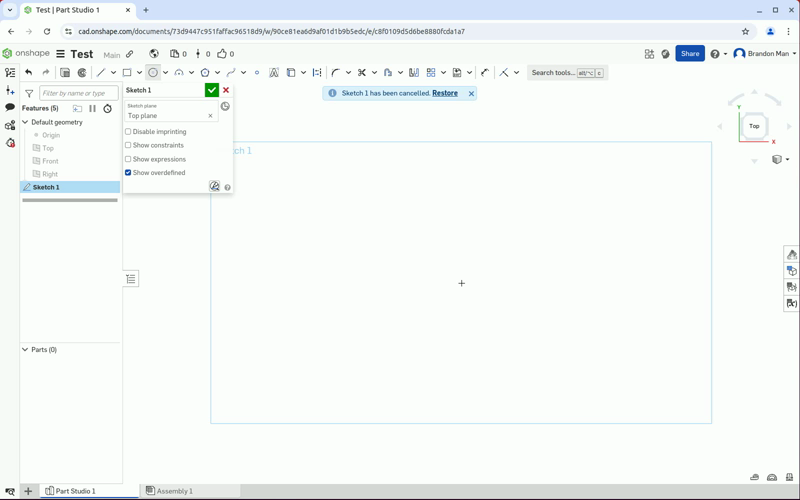
key_up(shift)
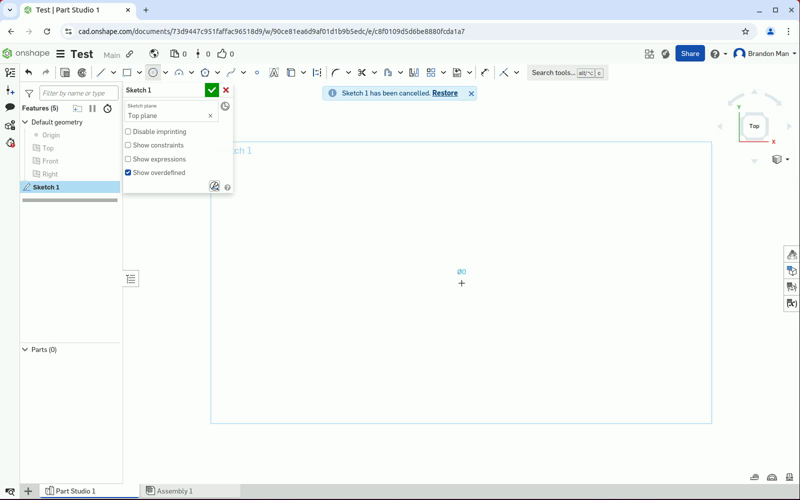
mouse_move(559, 282)
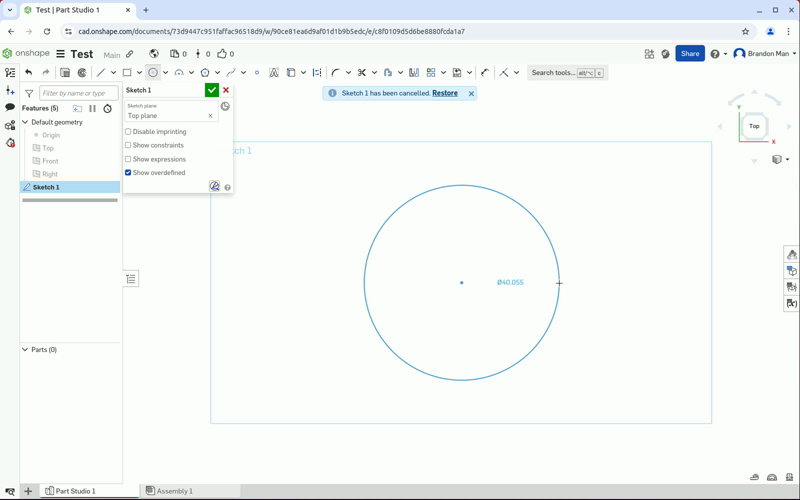
click(559, 282)
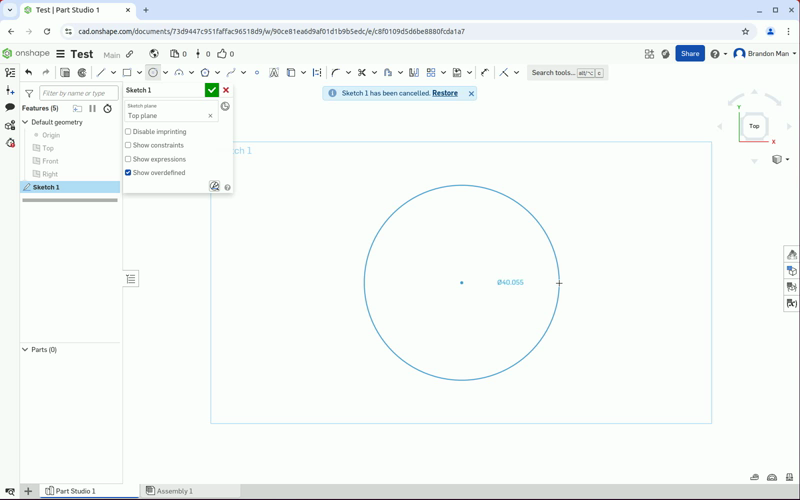
key(esc)
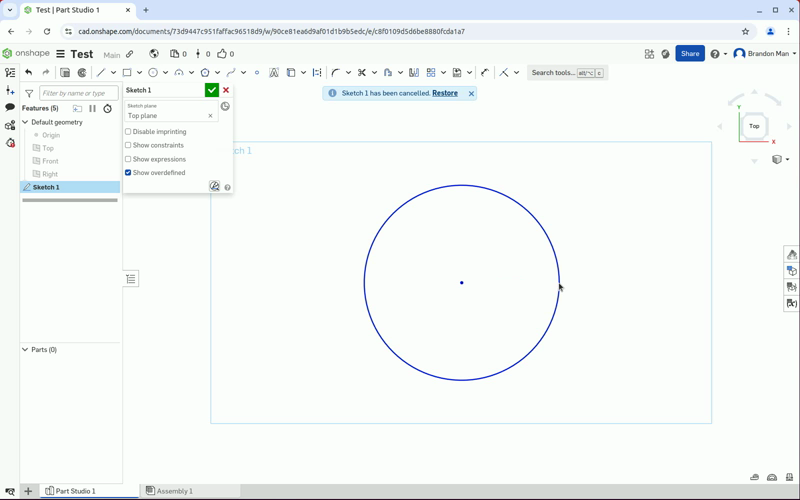
key(c)
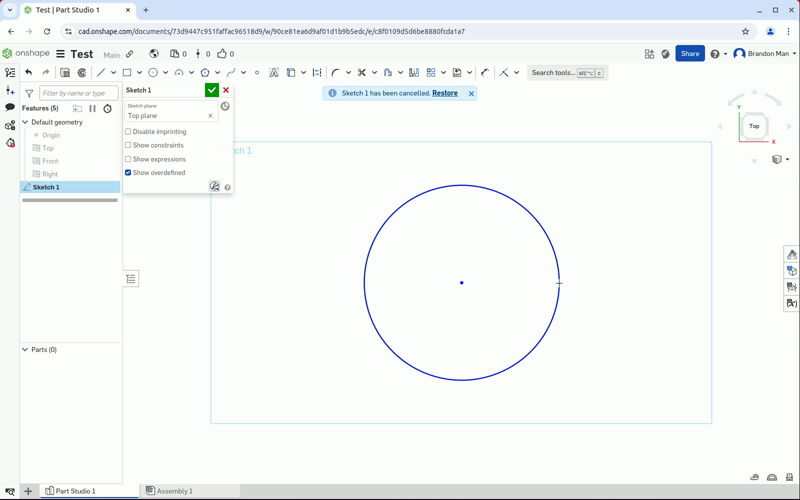
key_down(shift)
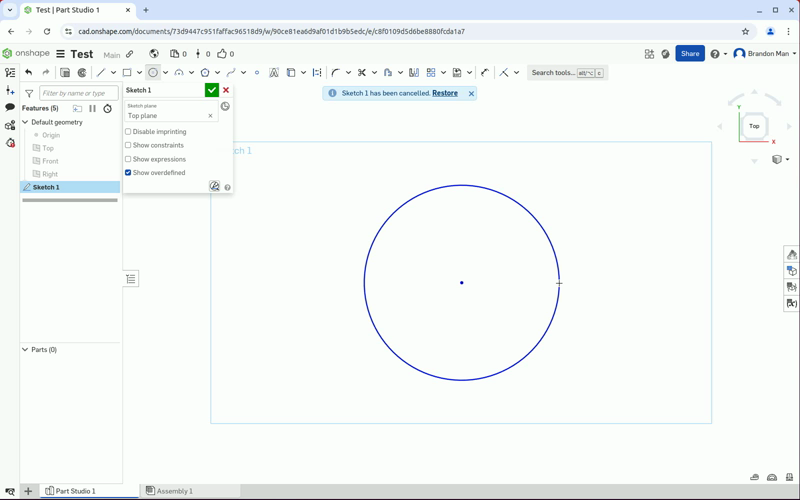
mouse_move(461, 282)
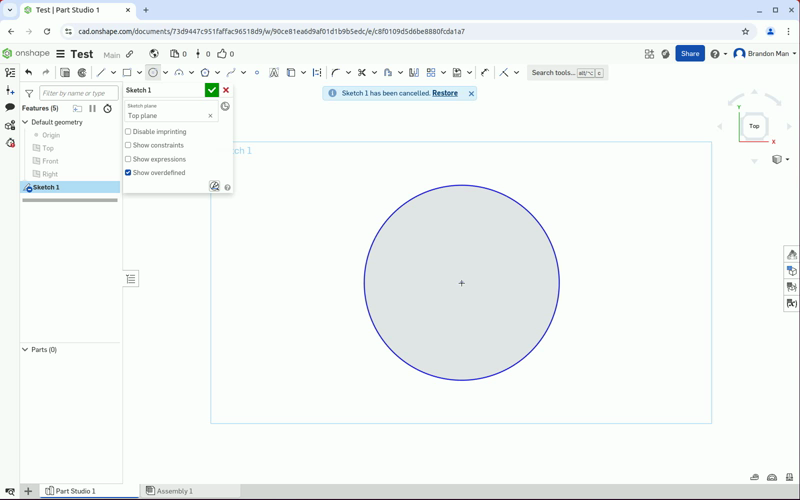
click(461, 282)
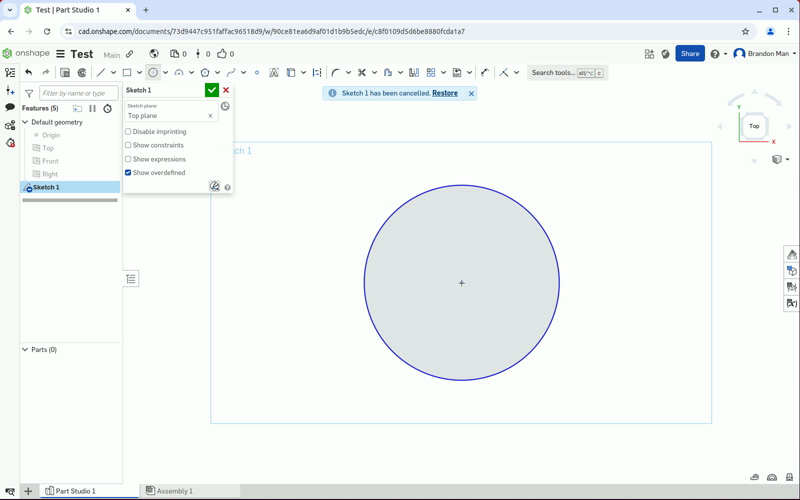
key_up(shift)
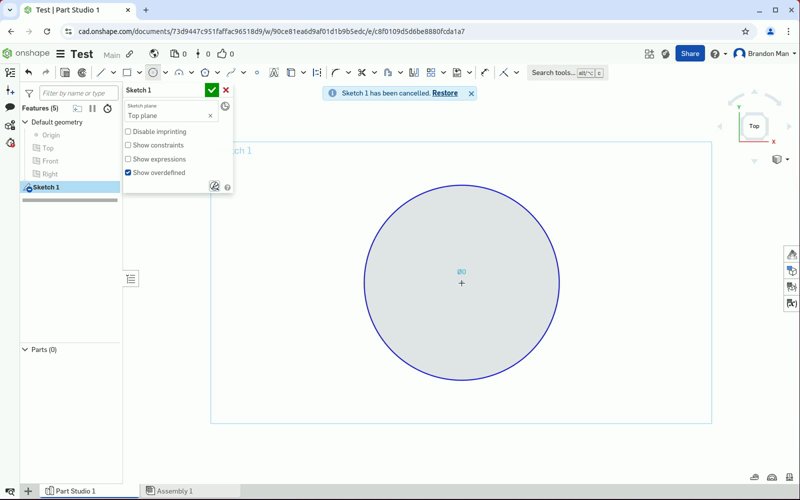
mouse_move(551, 282)
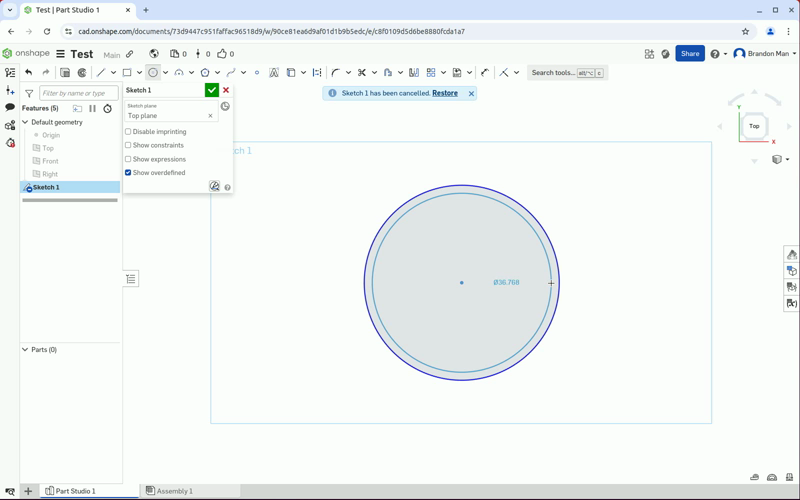
click(551, 282)
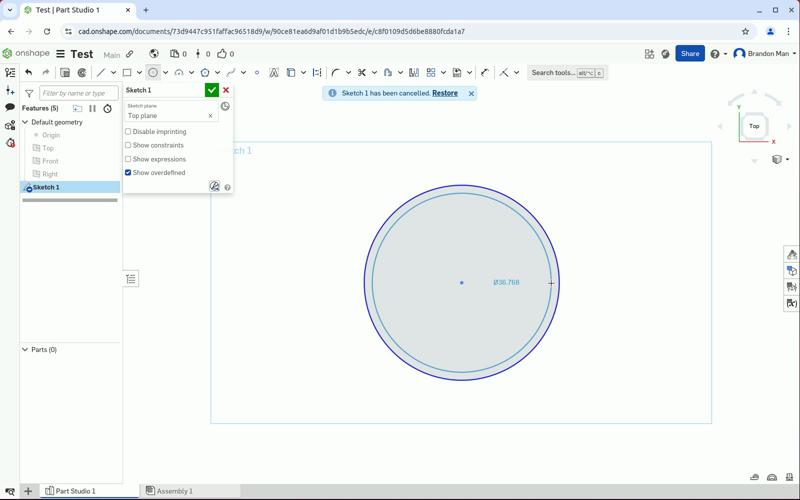
key(esc)
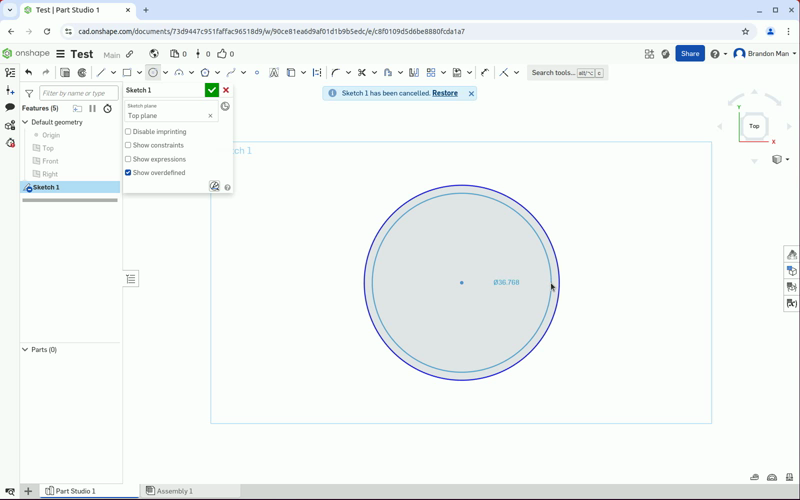
mouse_move(547, 245)
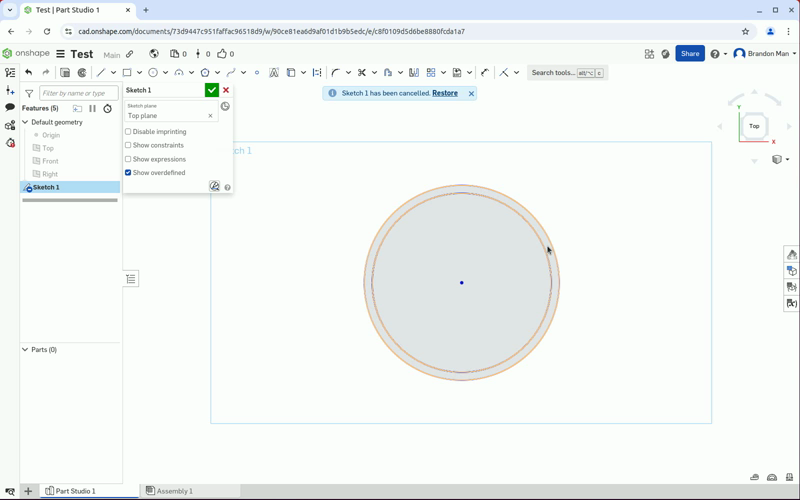
click(547, 245)
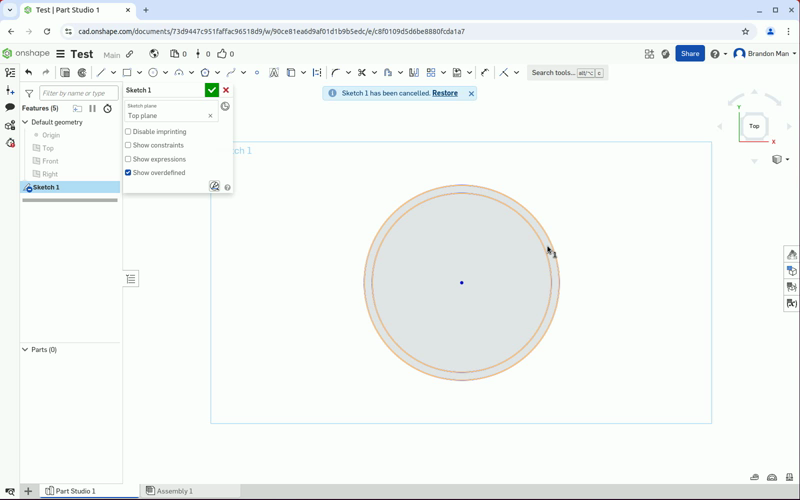
mouse_move(73, 352)
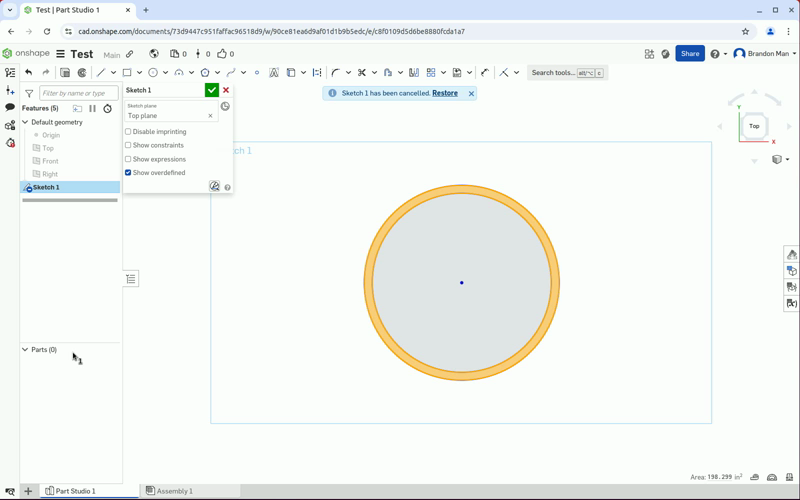
key(shift+y)
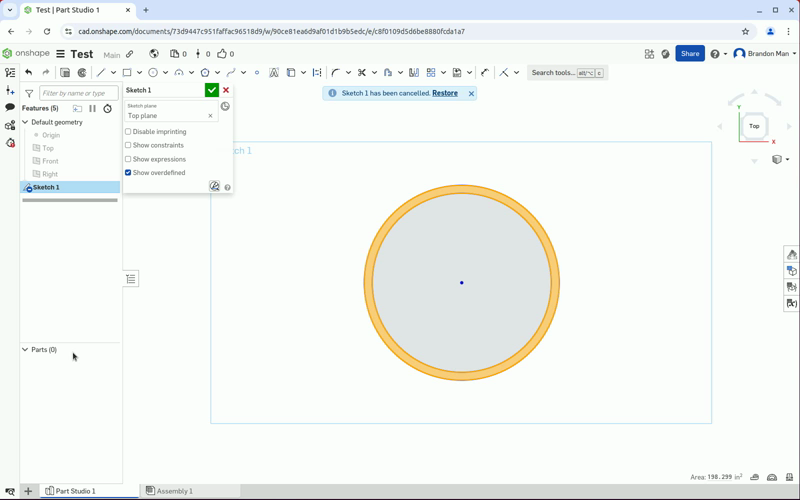
key(shift+e)
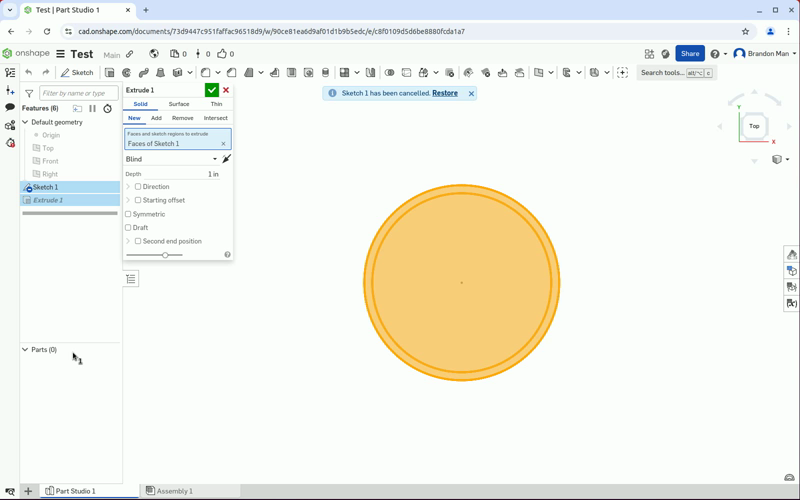
mouse_move(143, 106)
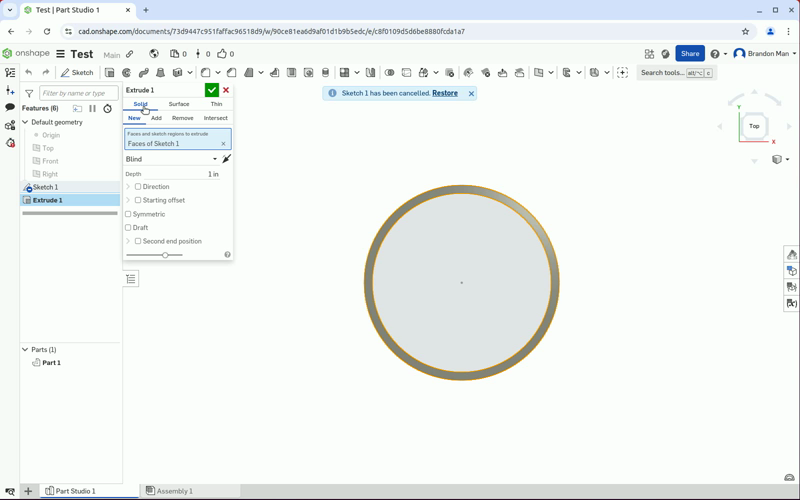
click(143, 106)
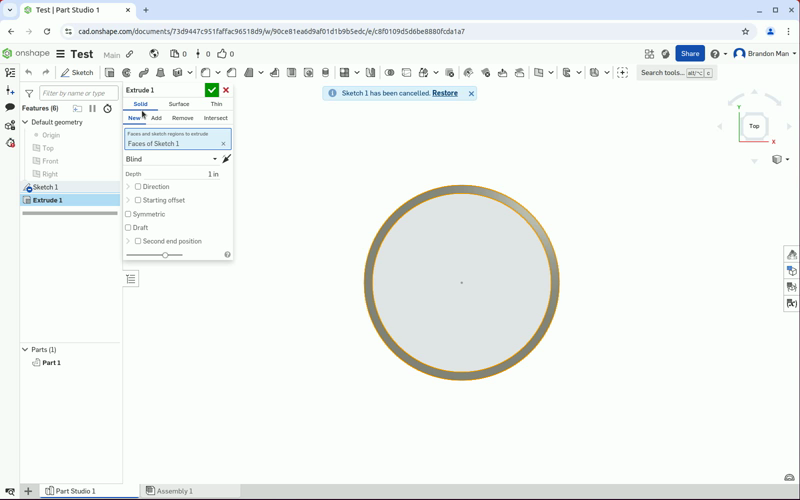
mouse_move(137, 120)
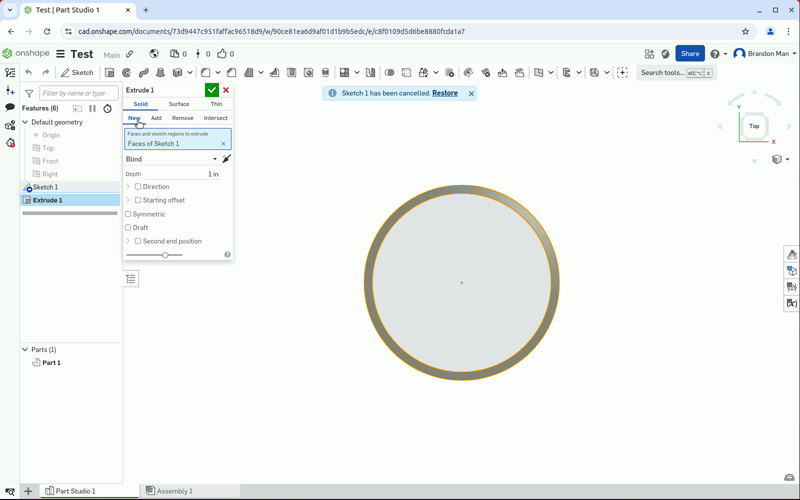
click(137, 120)
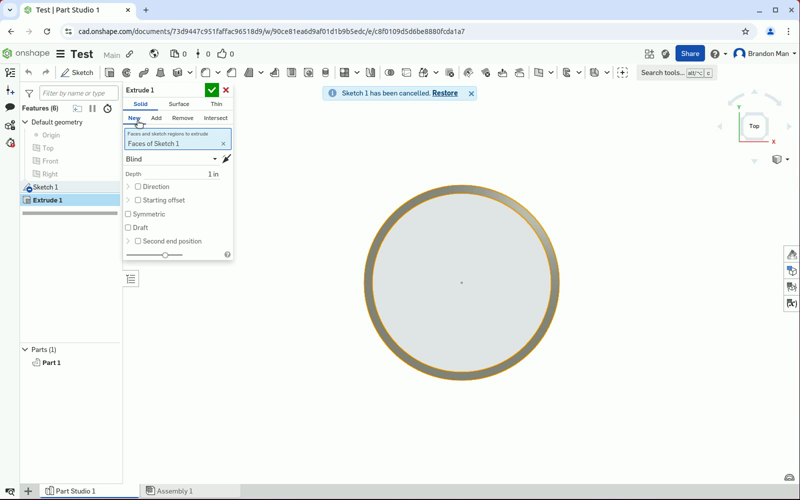
key(tab, 4)
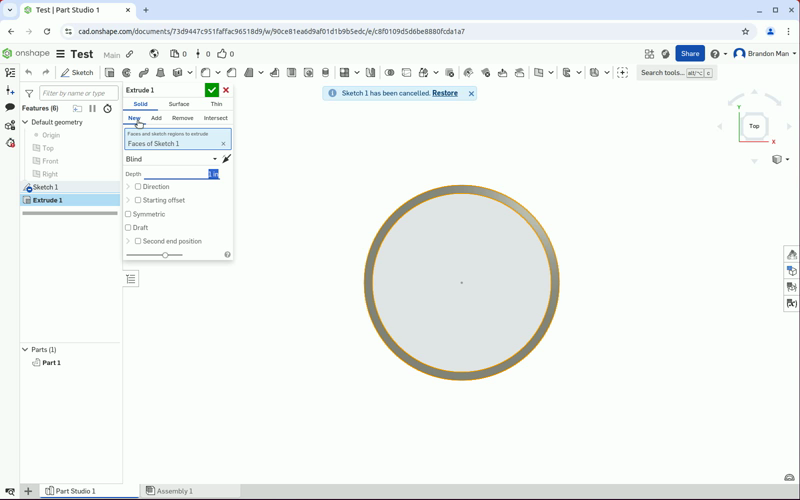
text(7.462)
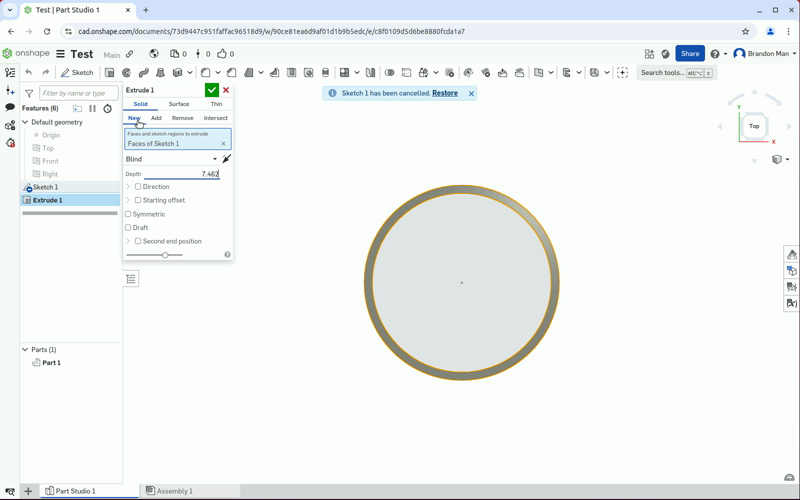
key(enter)
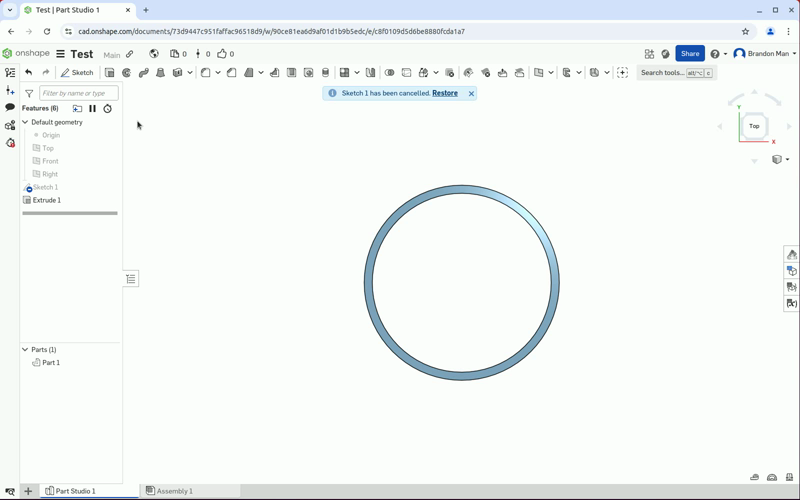
key(shift+h)
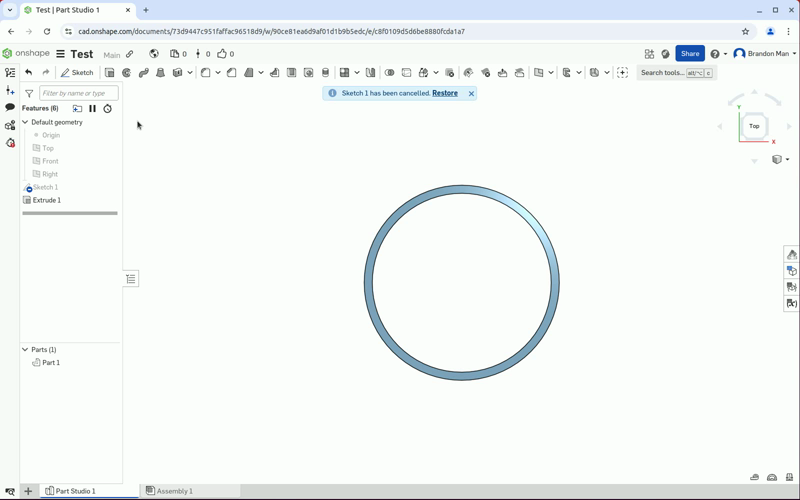
key(shift+h)
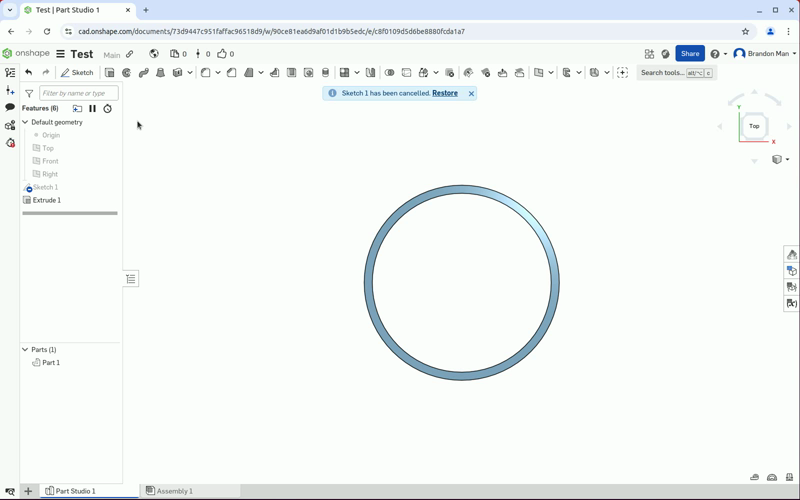
mouse_move(73, 189)
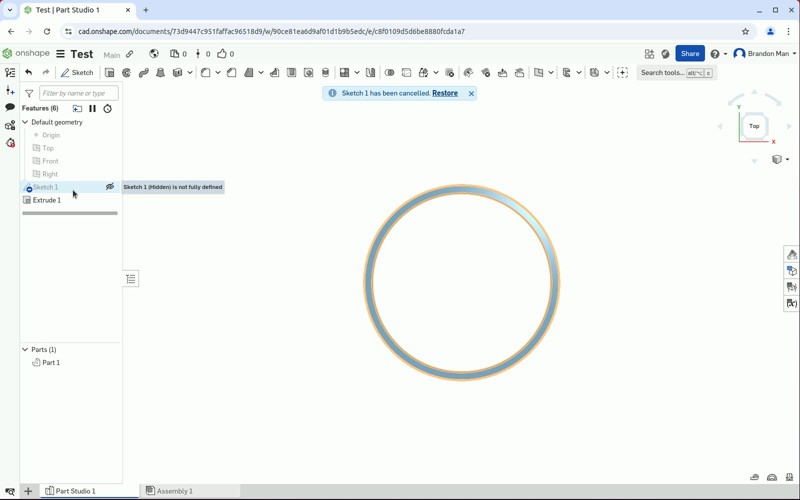
click(73, 189)
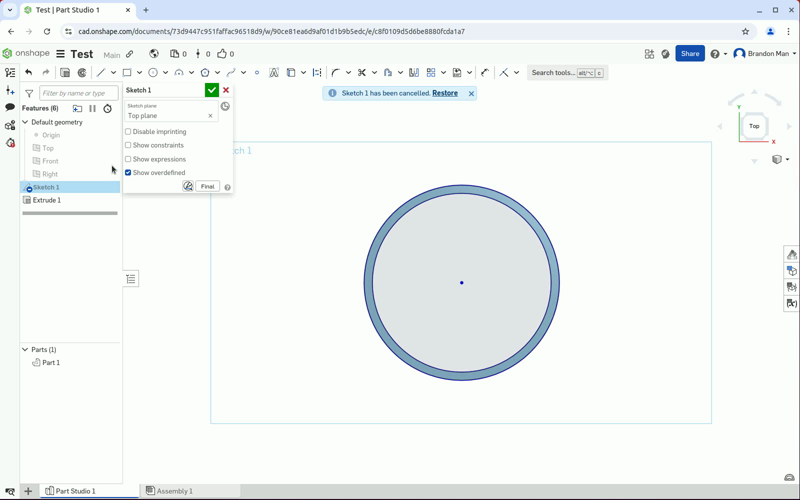
mouse_move(229, 92)
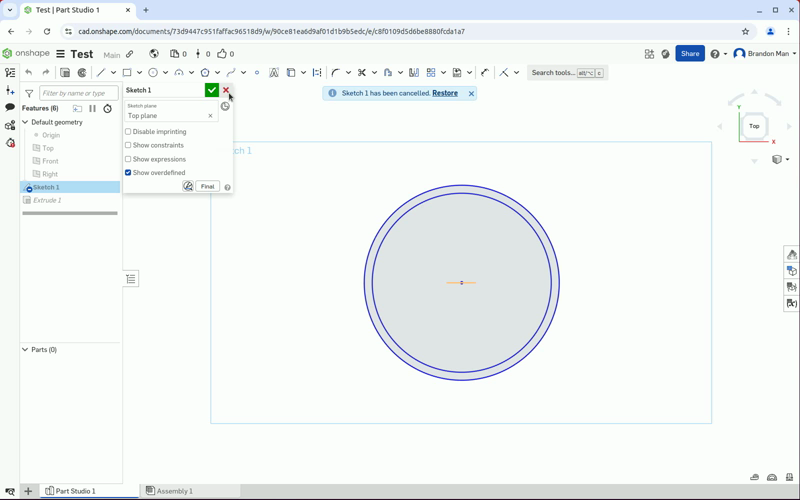
click(229, 92)
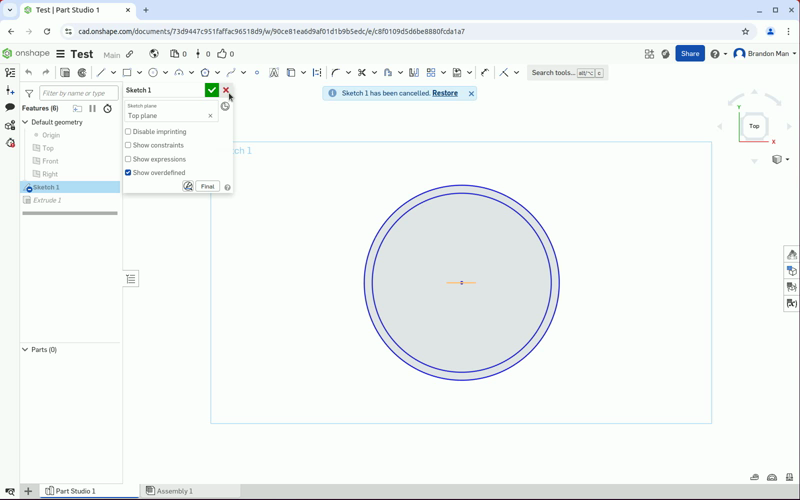
key(shift+s)
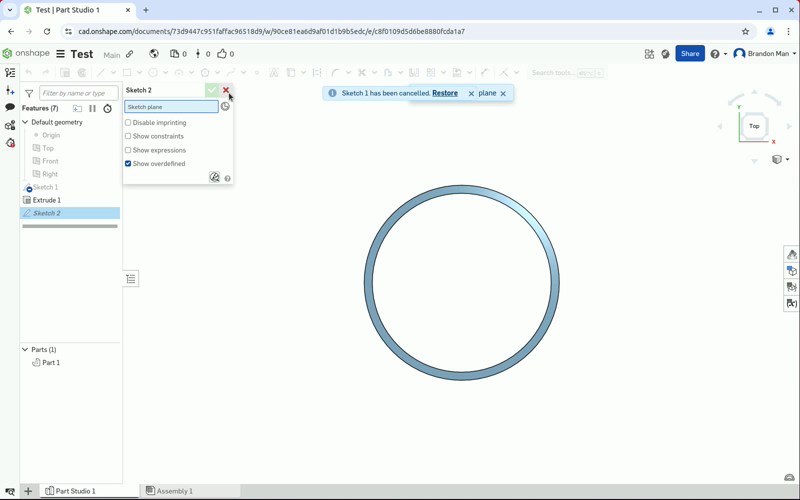
mouse_move(73, 150)
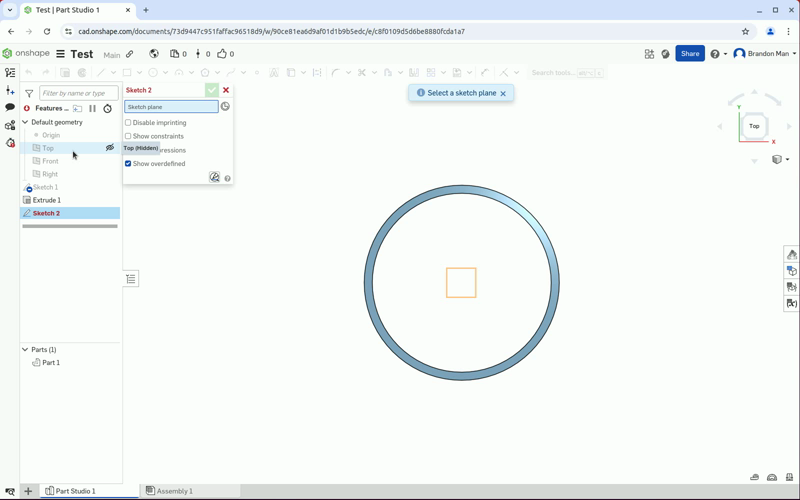
click(73, 150)
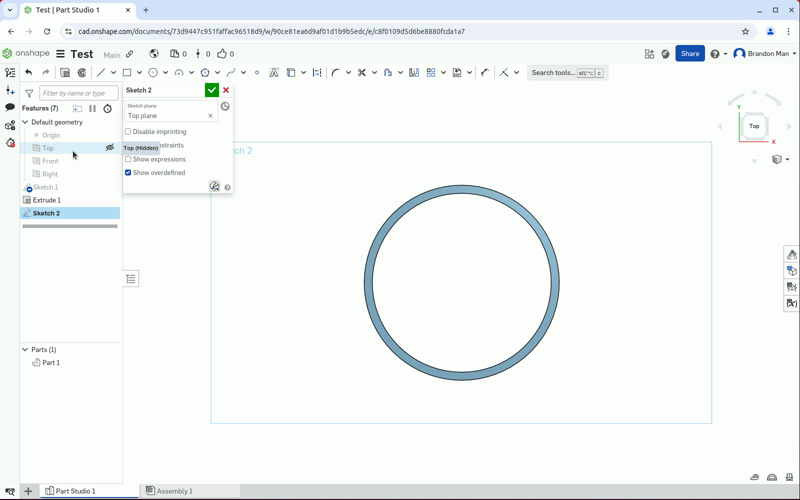
mouse_move(73, 352)
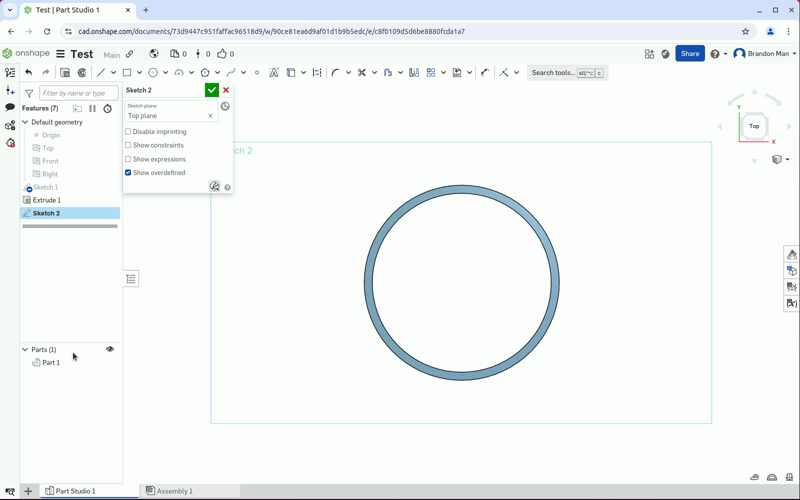
key(y)
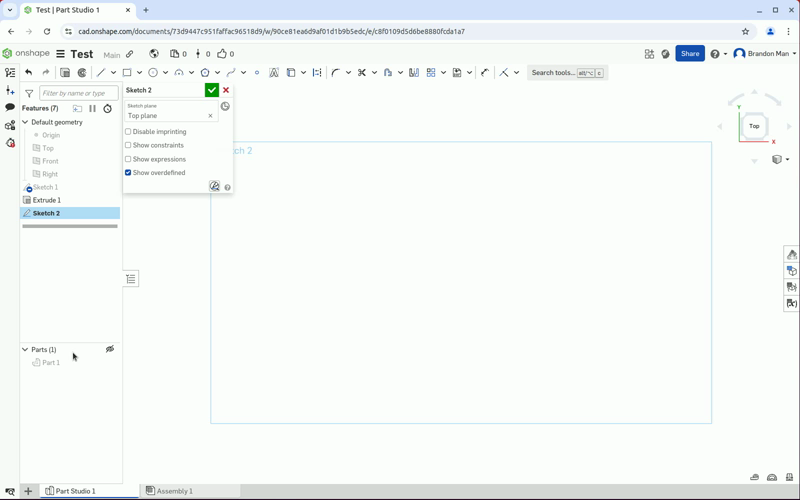
key(c)
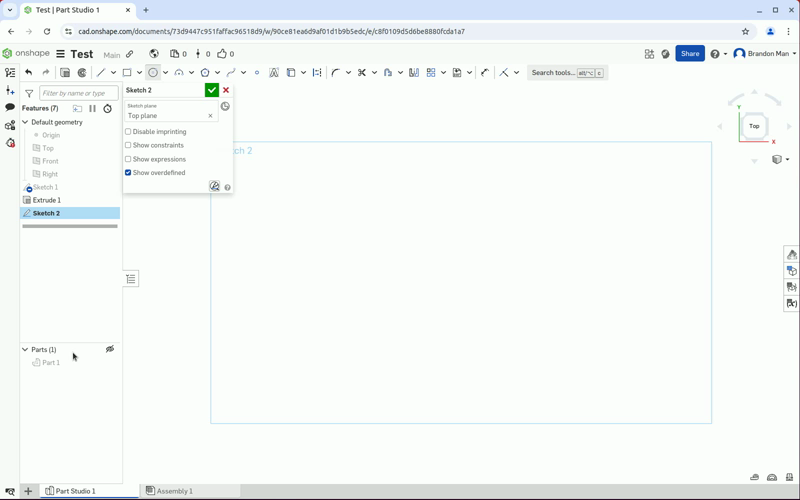
key_down(shift)
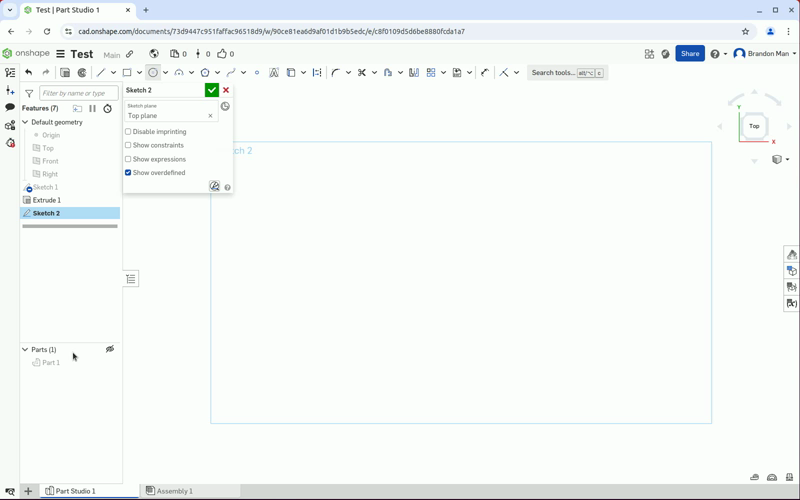
mouse_move(461, 282)
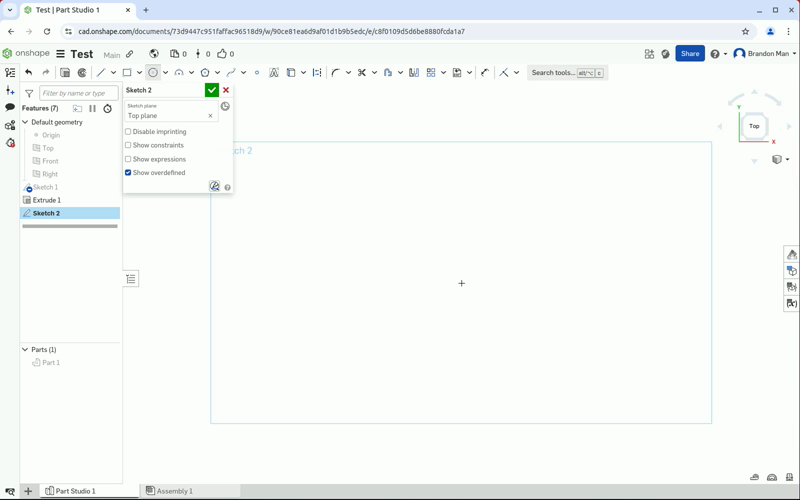
click(461, 282)
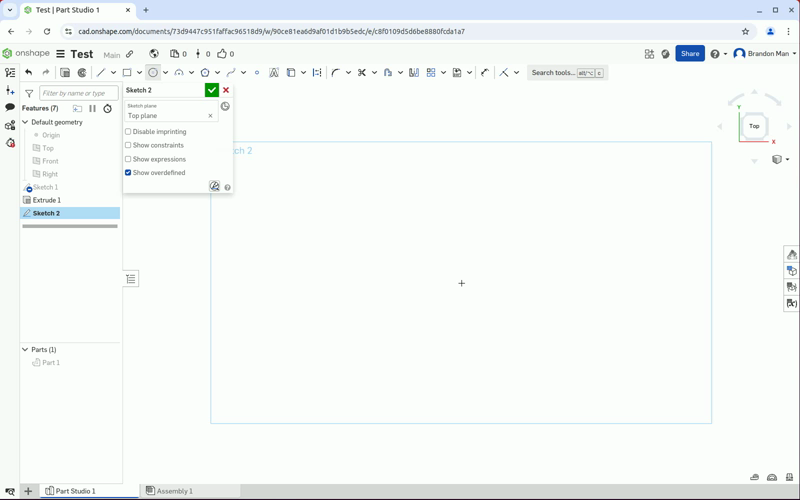
key_up(shift)
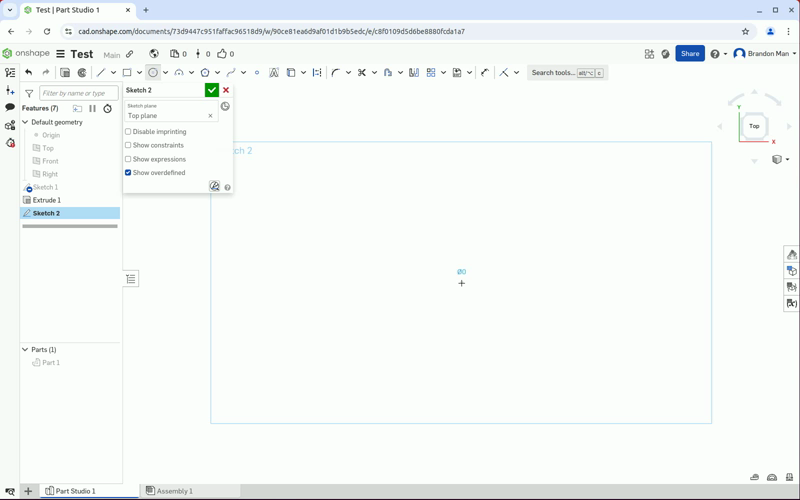
mouse_move(549, 282)
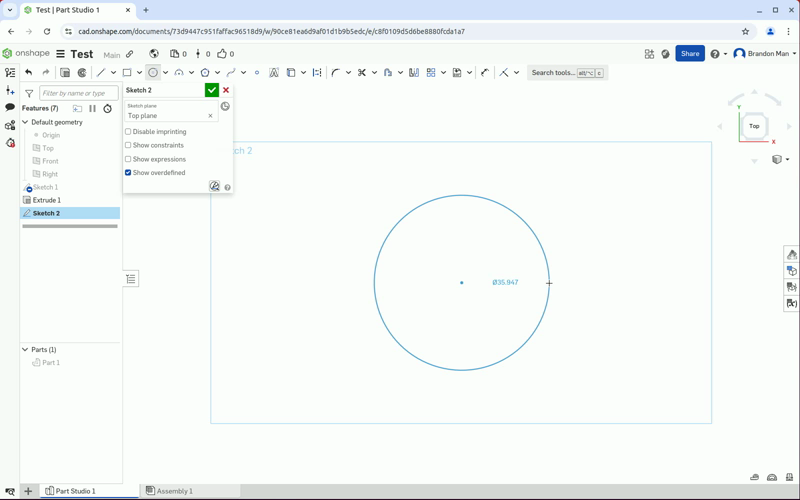
click(549, 282)
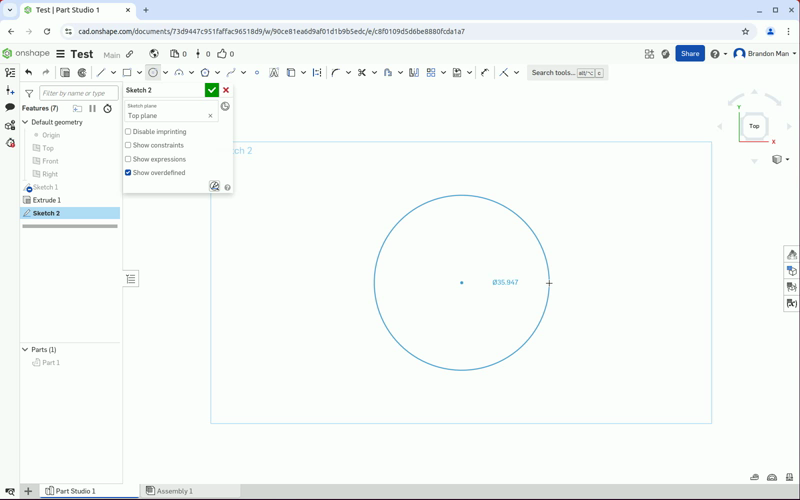
key(esc)
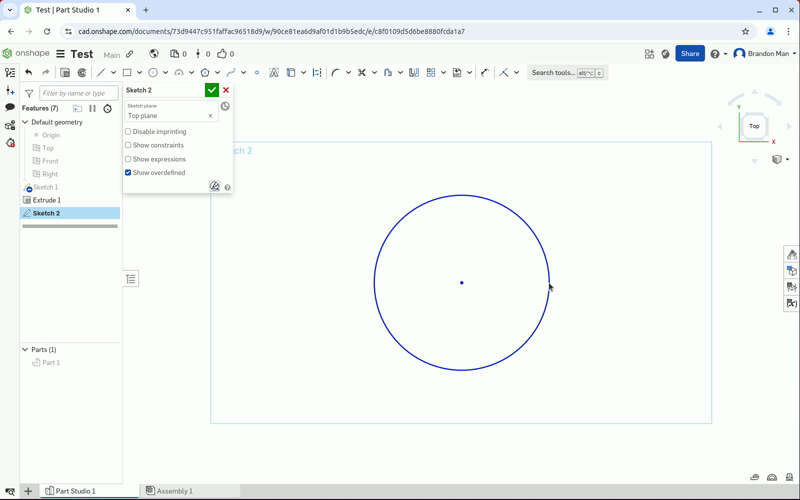
key(c)
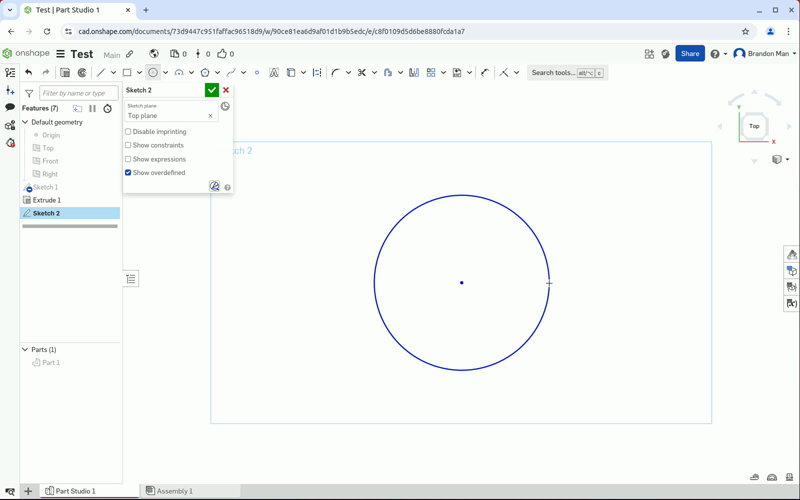
key_down(shift)
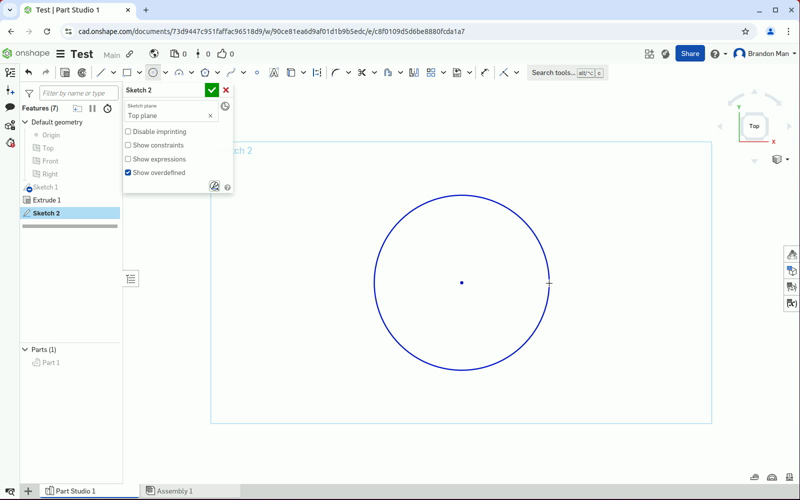
mouse_move(461, 282)
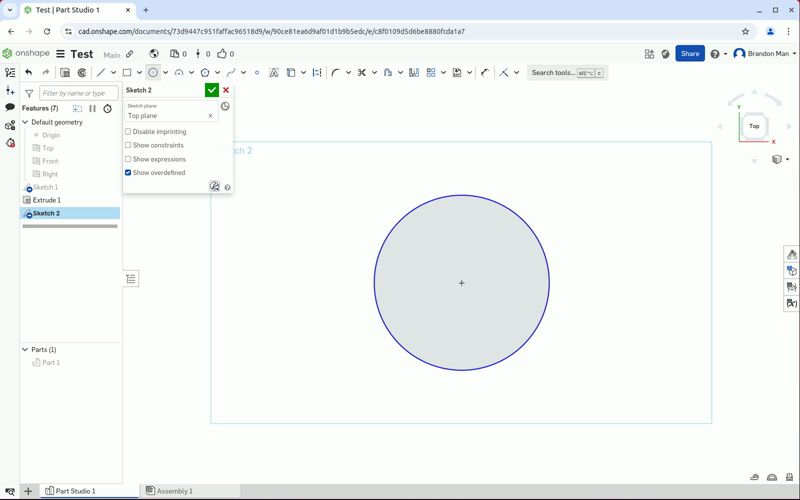
click(461, 282)
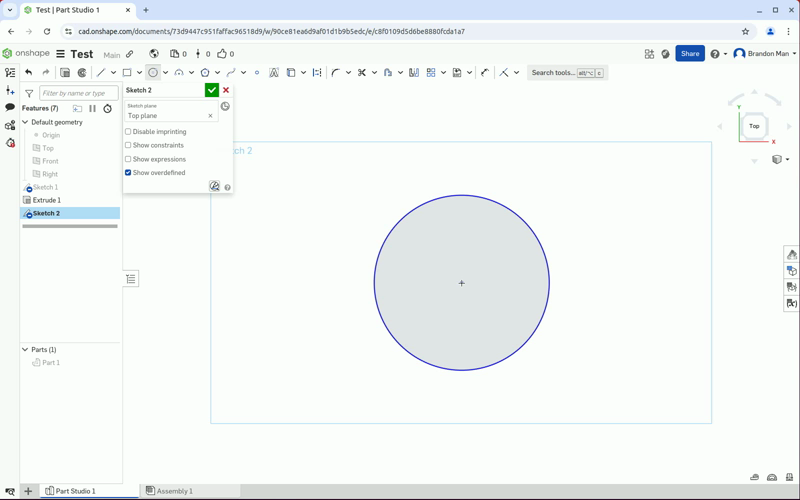
key_up(shift)
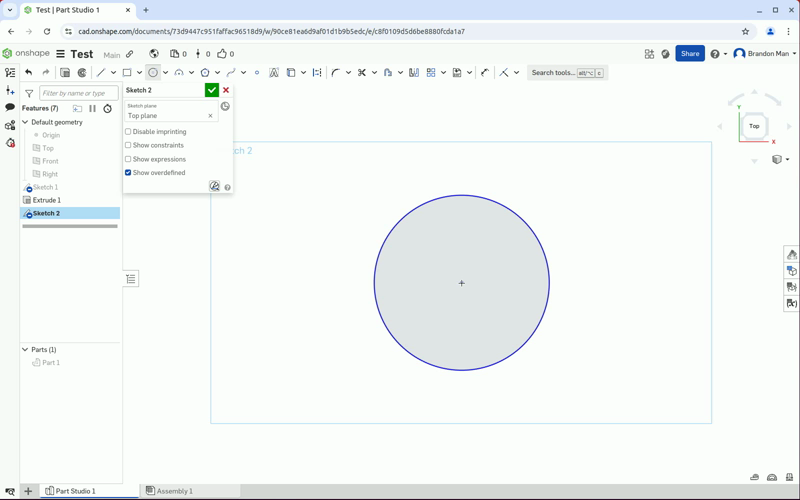
mouse_move(541, 282)
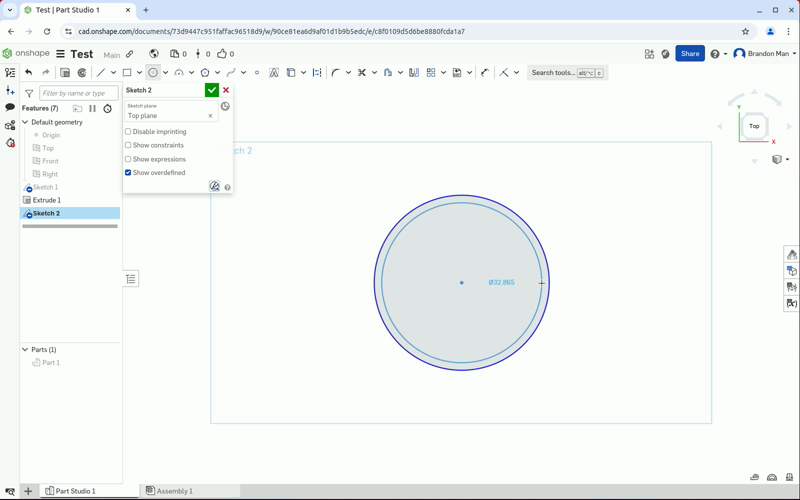
click(541, 282)
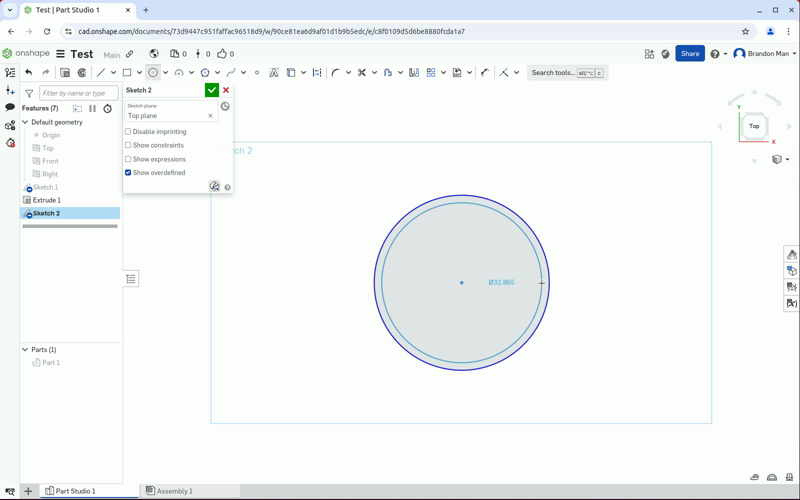
key(esc)
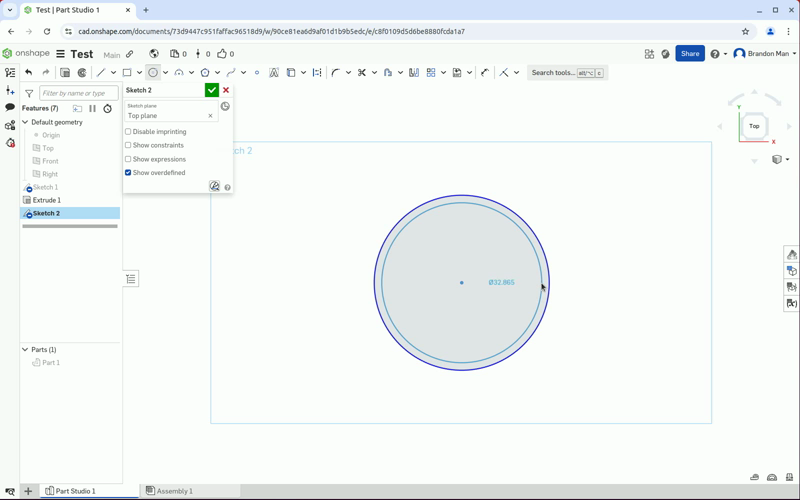
mouse_move(389, 239)
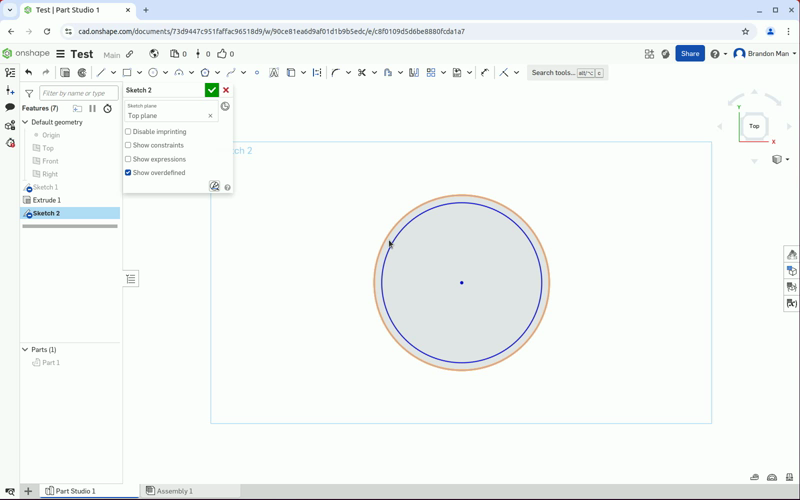
click(389, 239)
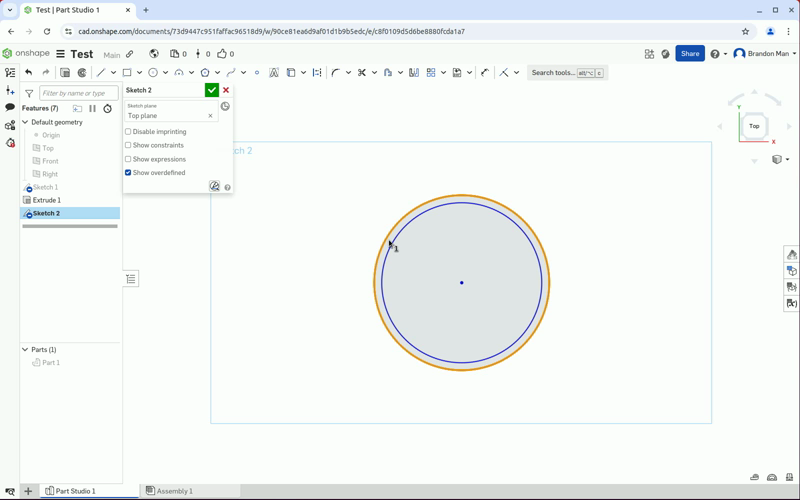
mouse_move(73, 352)
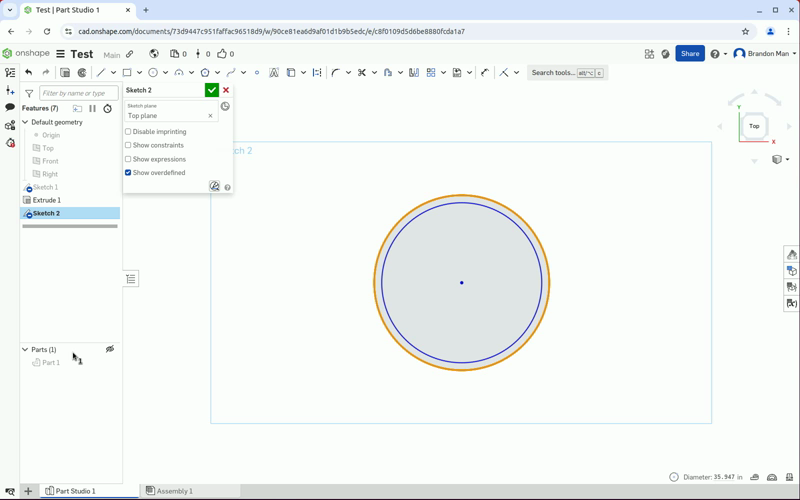
key(shift+y)
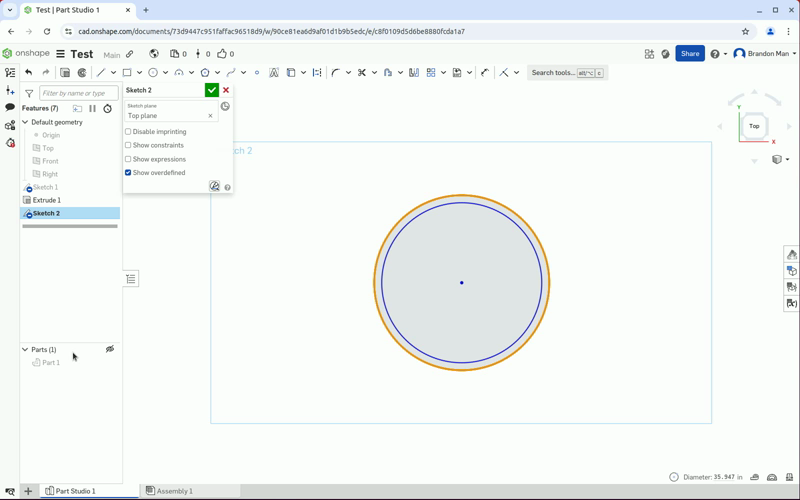
key(shift+e)
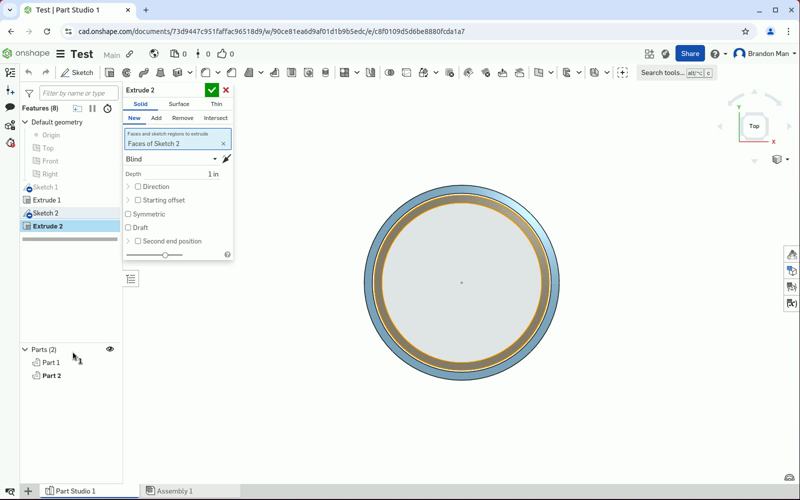
mouse_move(143, 106)
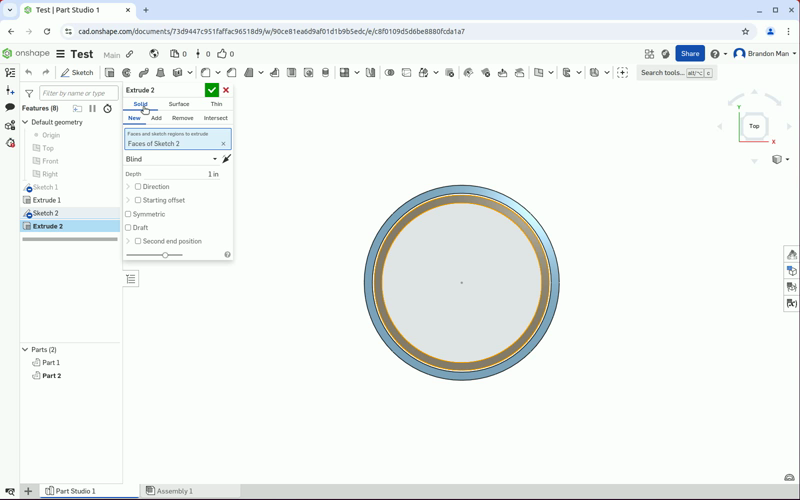
click(143, 106)
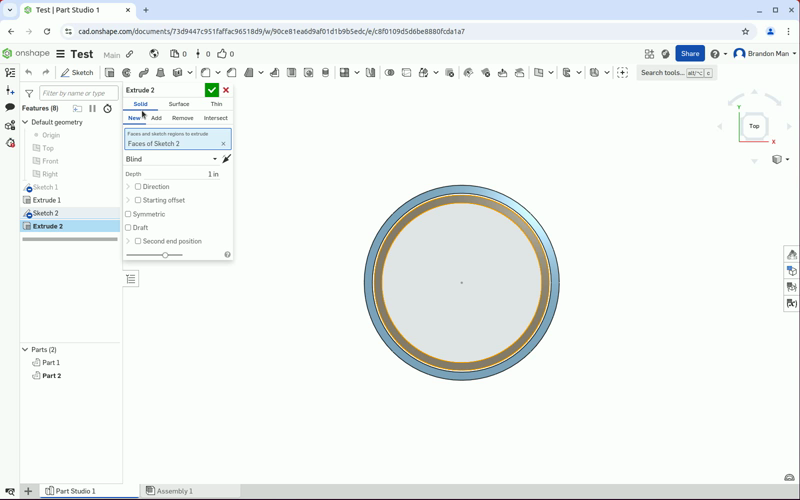
mouse_move(137, 120)
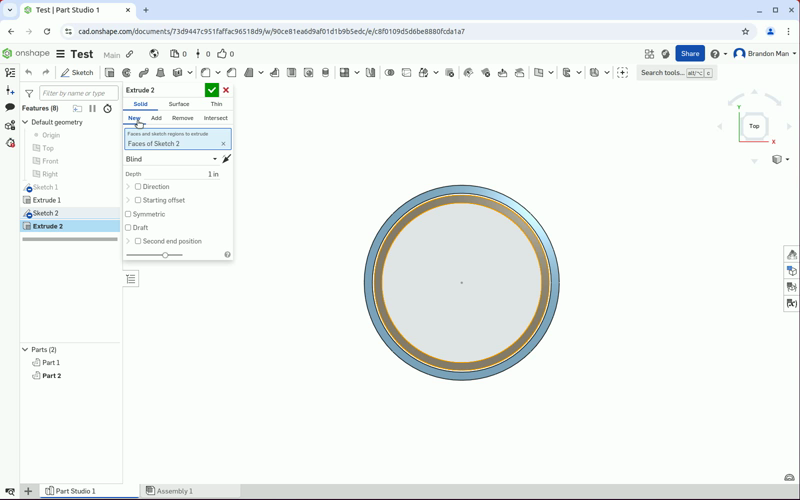
click(137, 120)
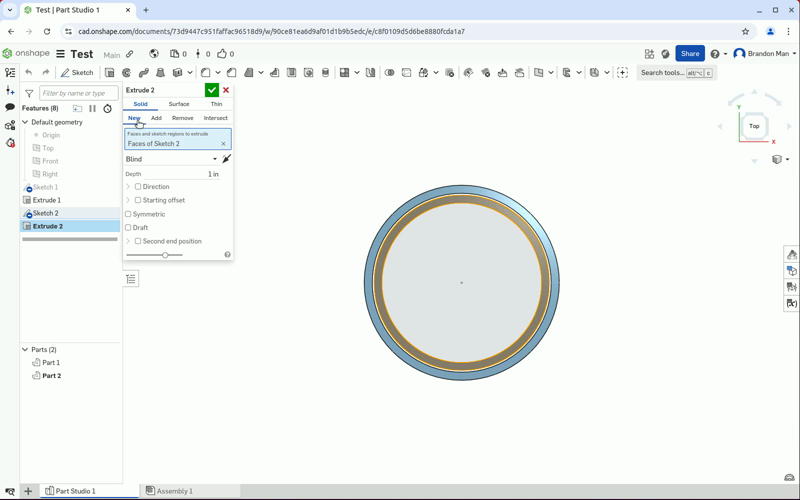
key(tab, 4)
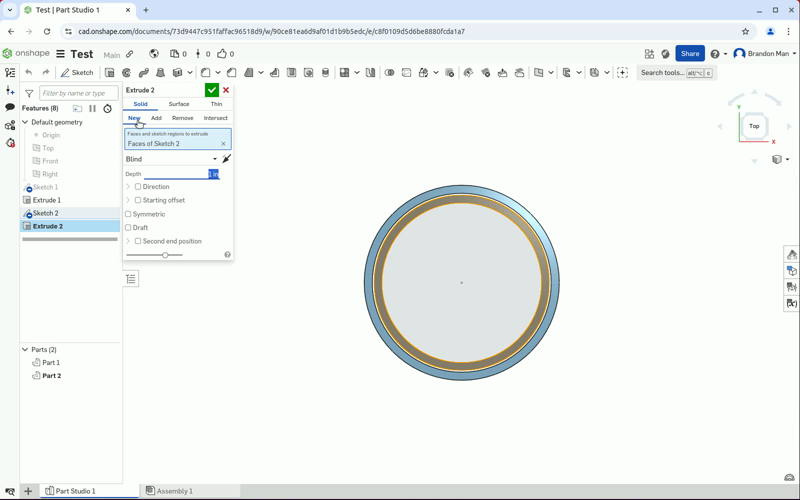
text(1.685)
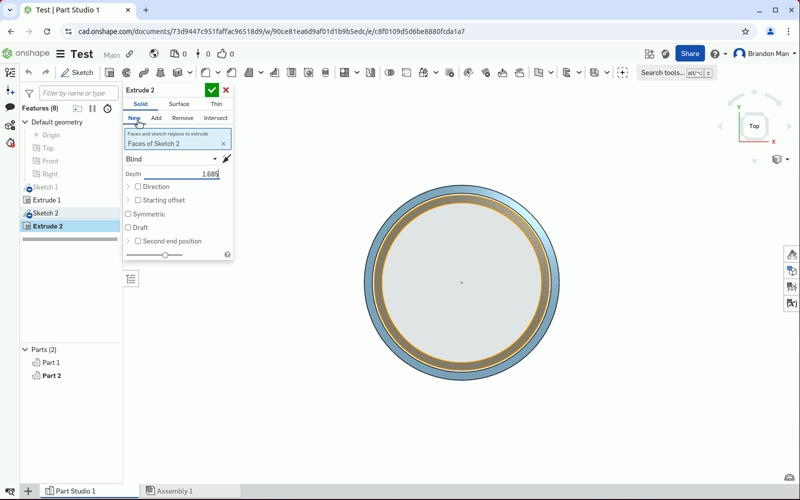
key(enter)
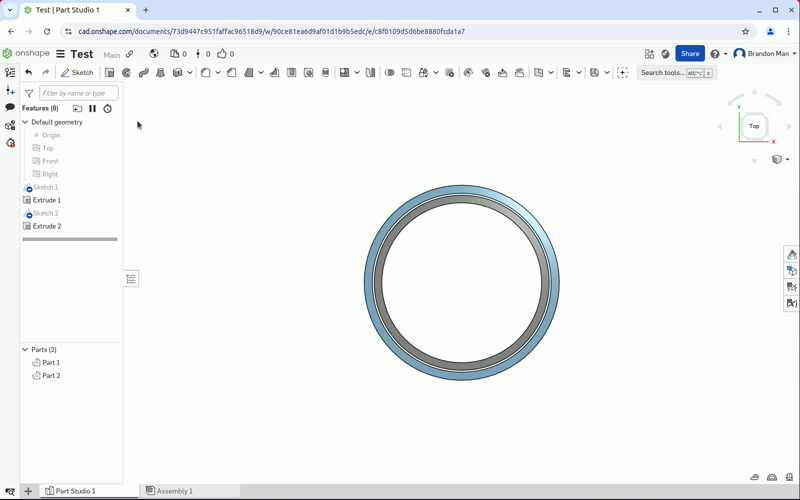
key(shift+h)
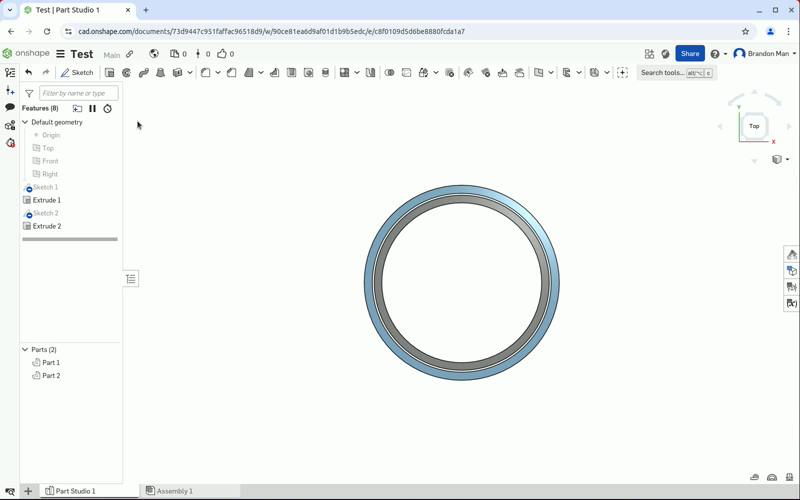
key(shift+h)
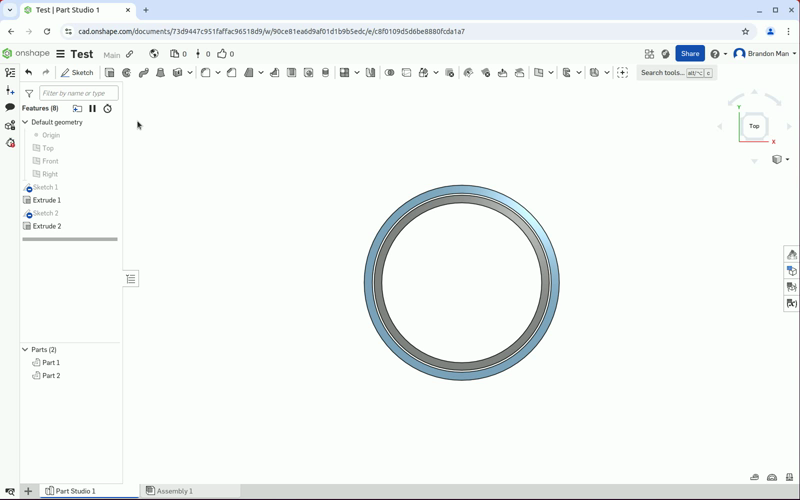
mouse_move(73, 189)
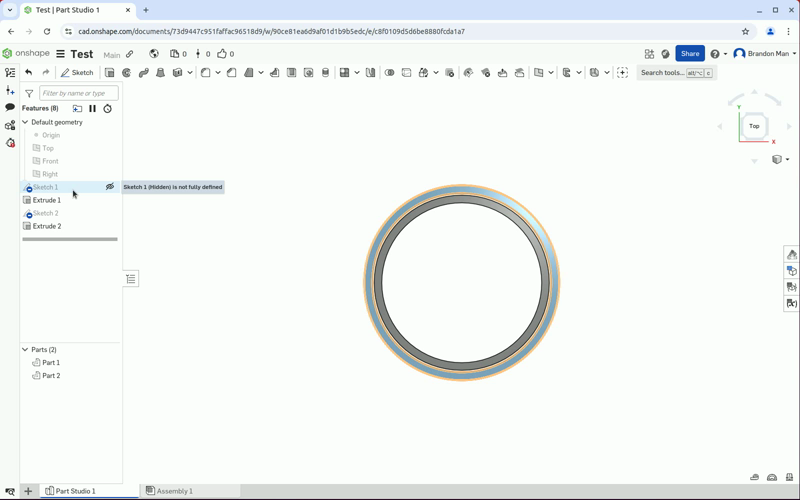
click(73, 189)
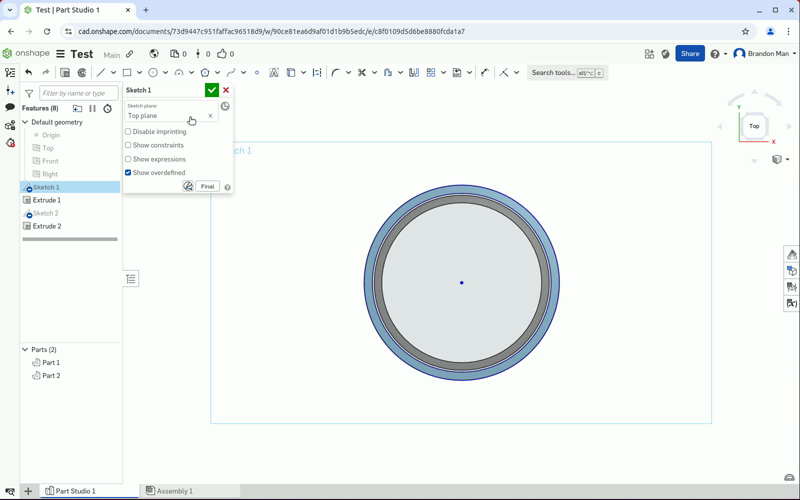
mouse_move(229, 92)
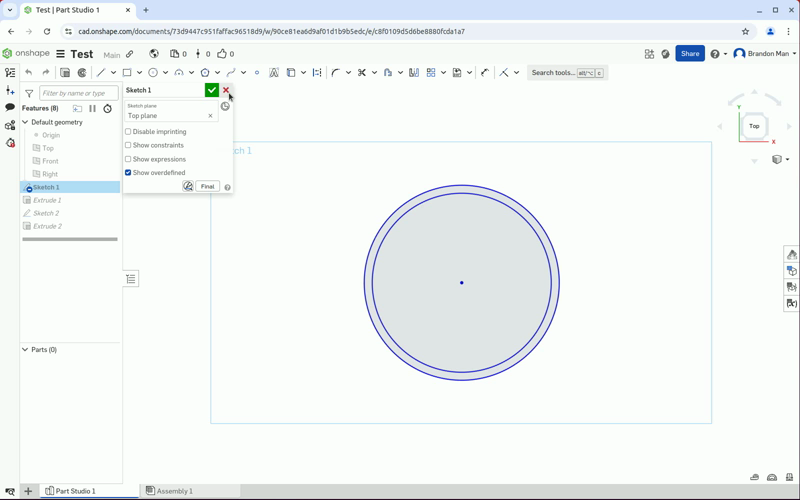
click(229, 92)
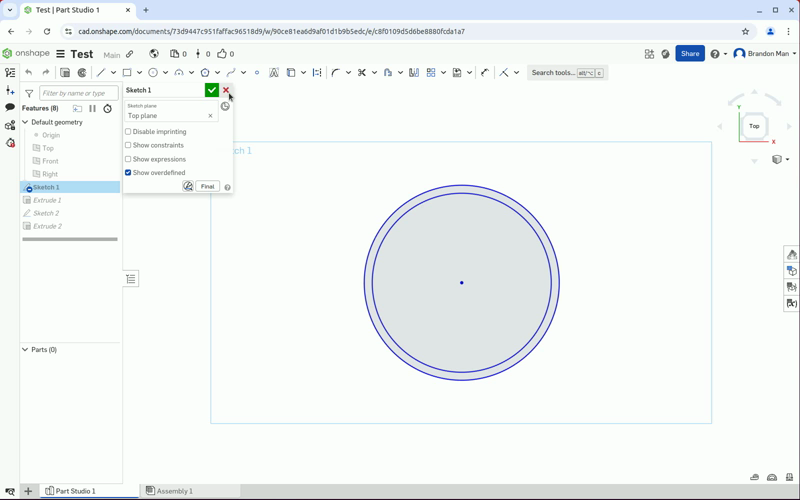
key(shift+s)
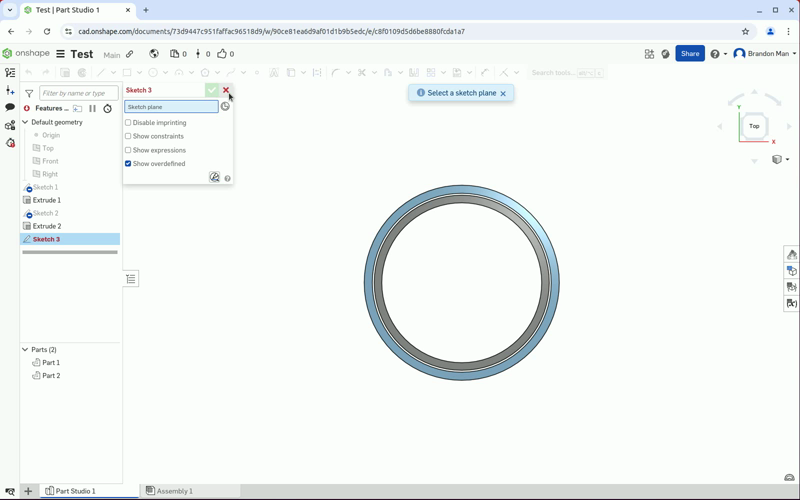
mouse_move(73, 150)
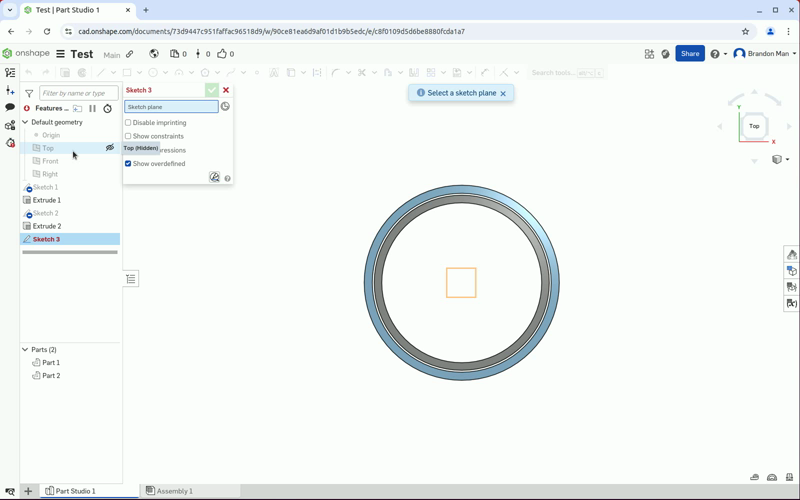
click(73, 150)
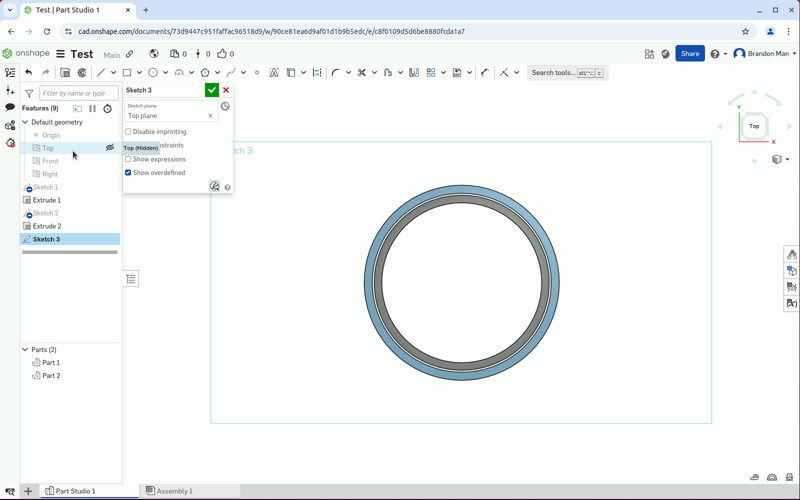
mouse_move(73, 352)
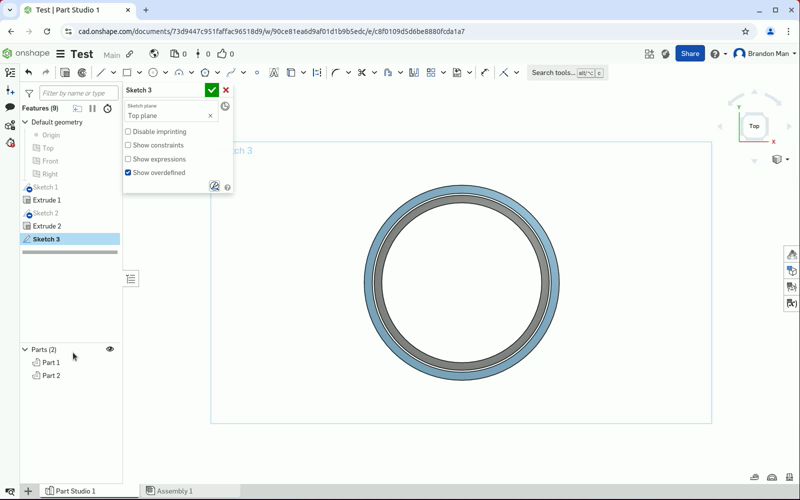
key(y)
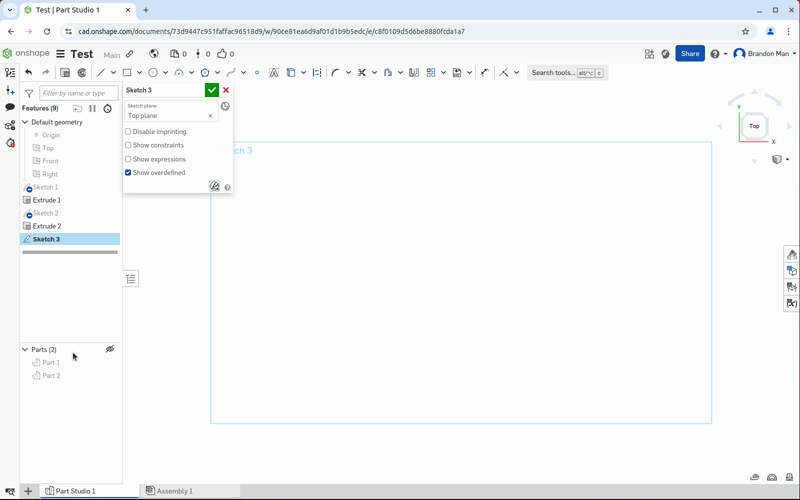
key(c)
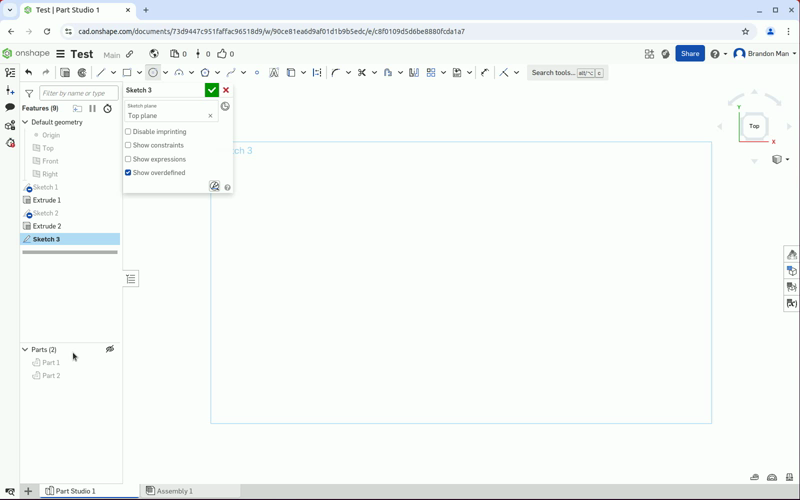
key_down(shift)
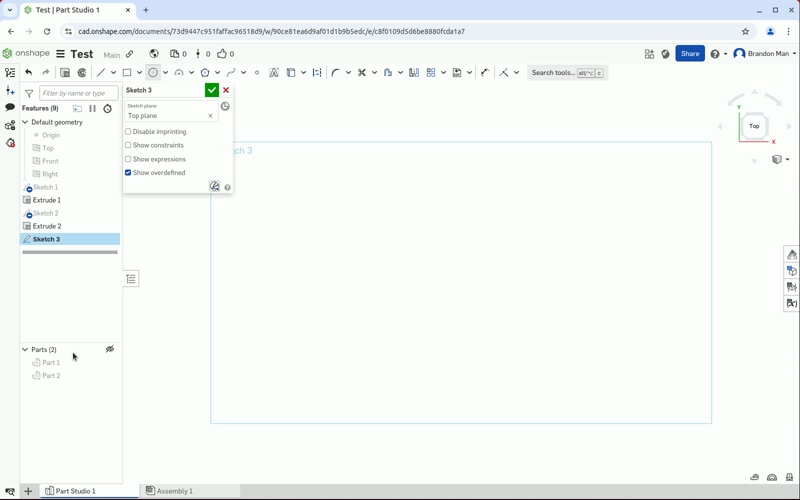
mouse_move(461, 282)
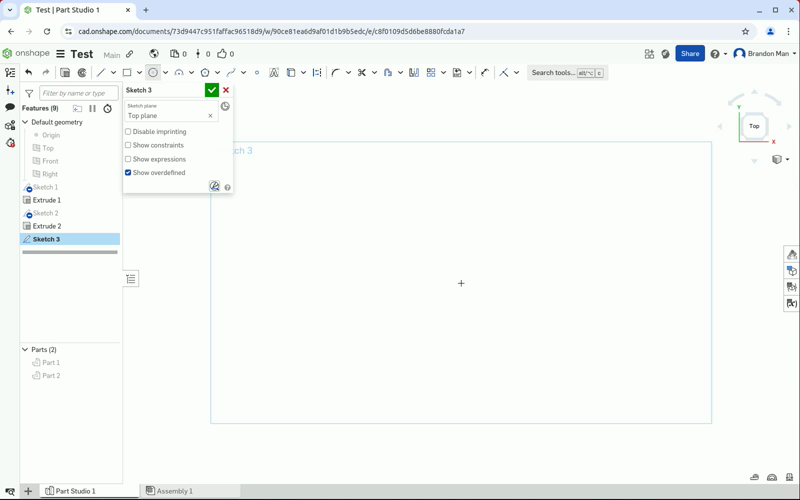
click(461, 282)
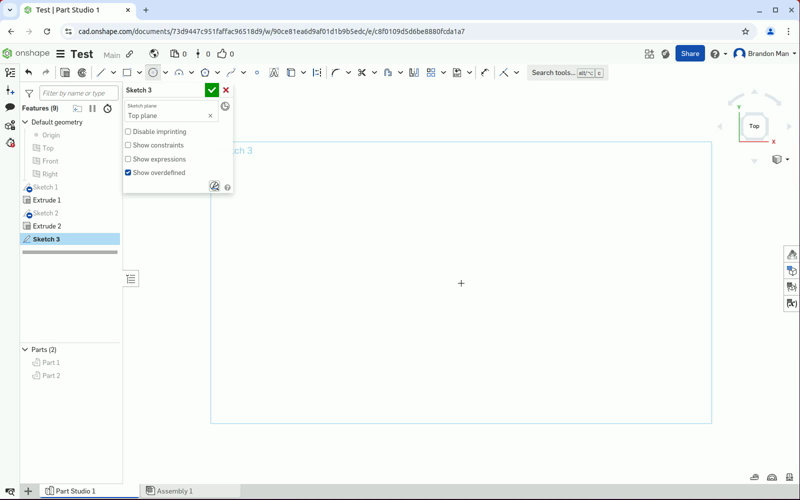
key_up(shift)
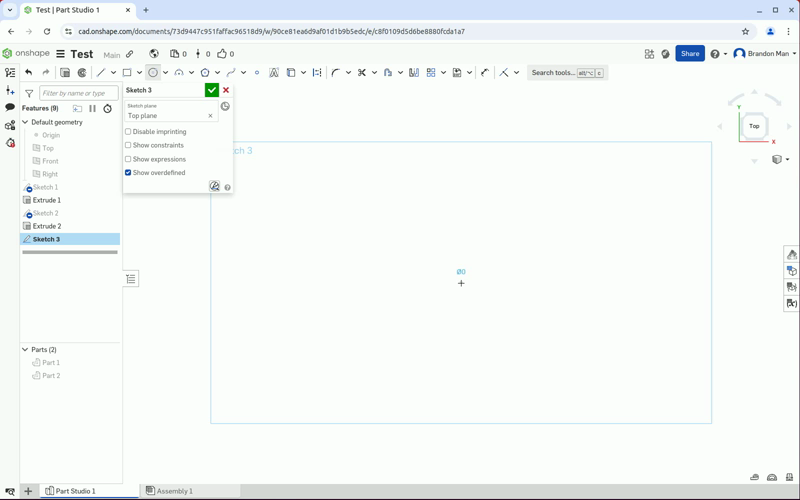
mouse_move(574, 282)
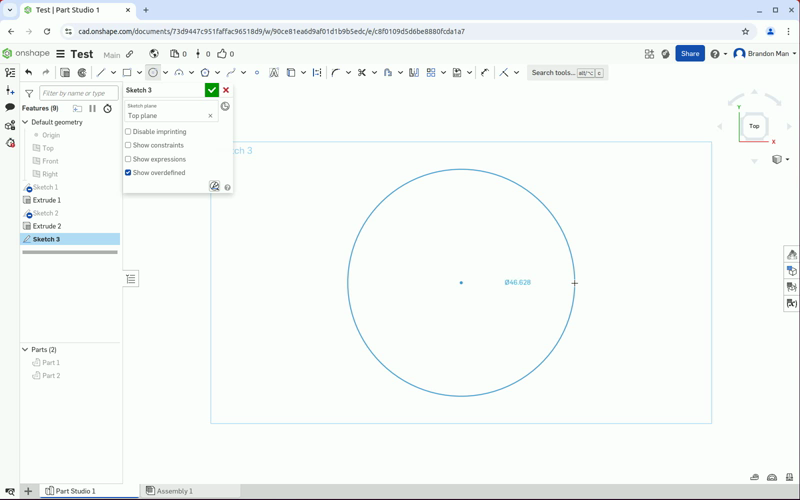
click(574, 282)
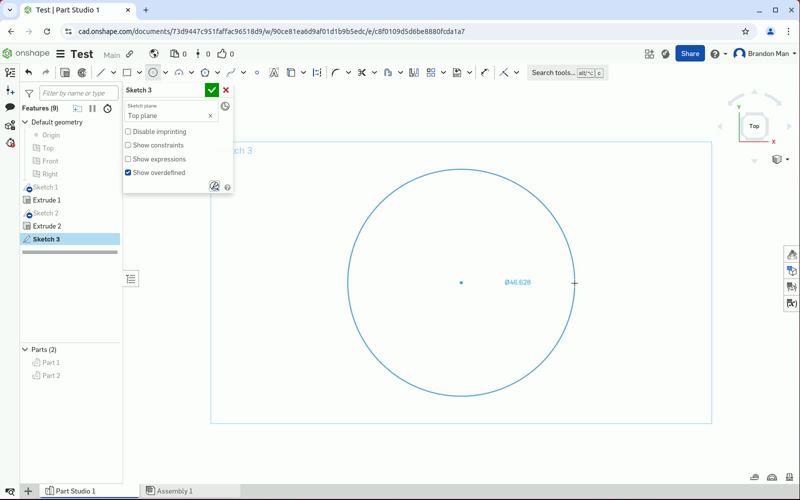
key(esc)
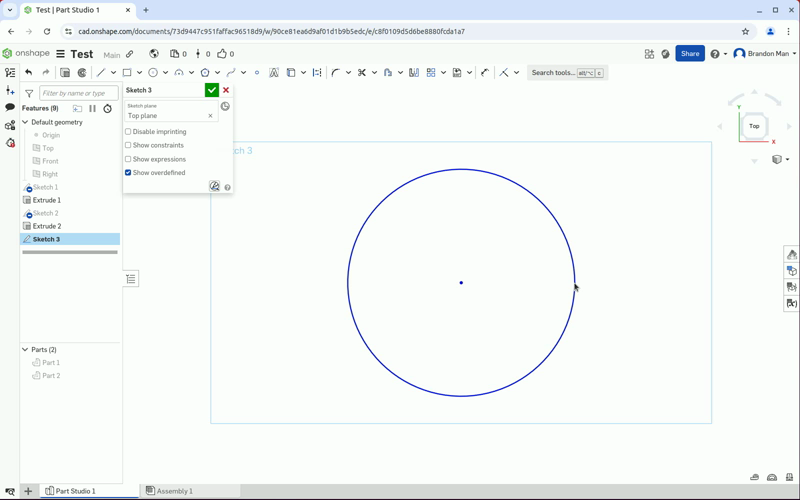
key(c)
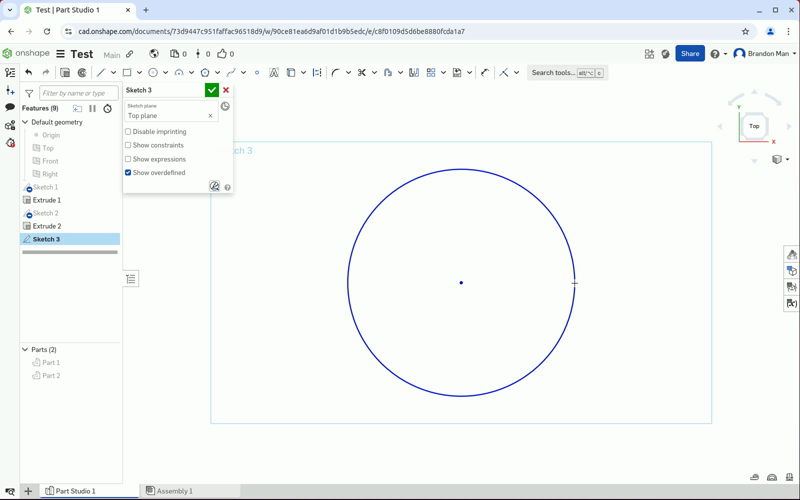
key_down(shift)
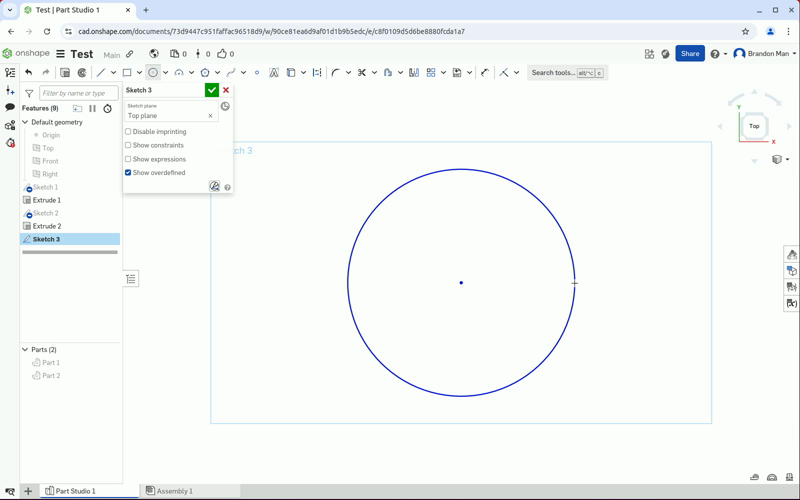
mouse_move(461, 282)
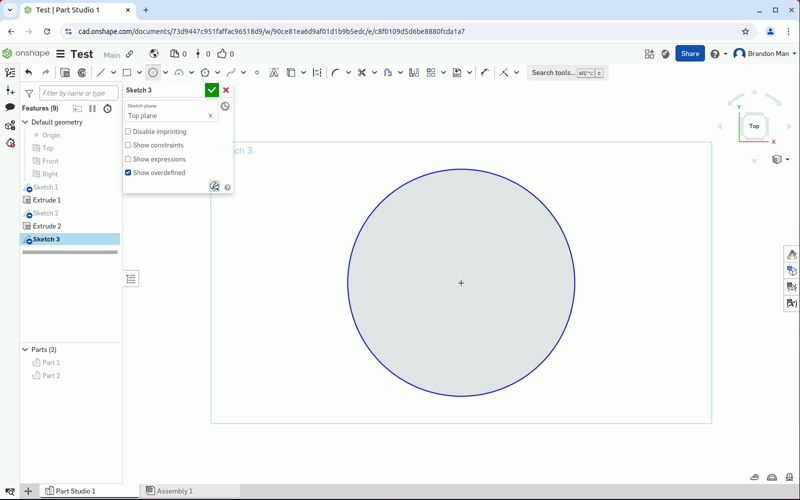
click(461, 282)
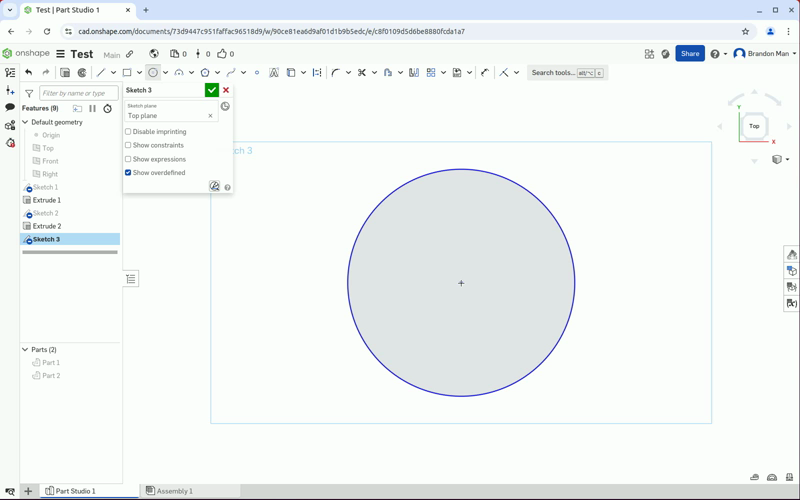
key_up(shift)
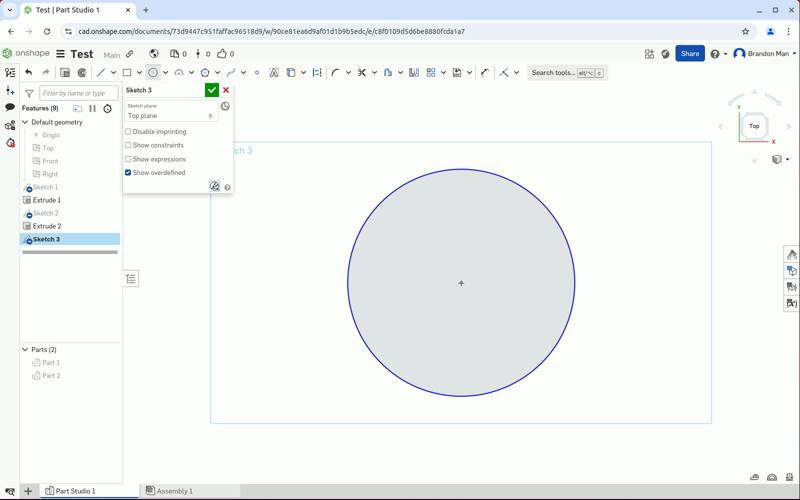
mouse_move(558, 282)
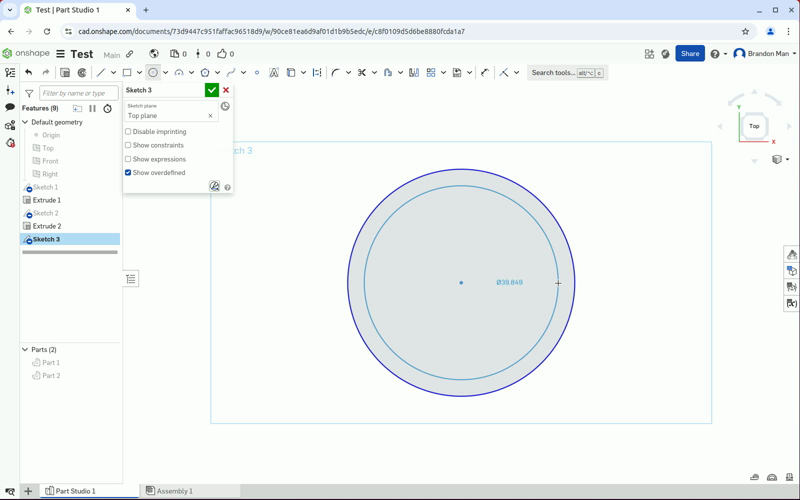
click(558, 282)
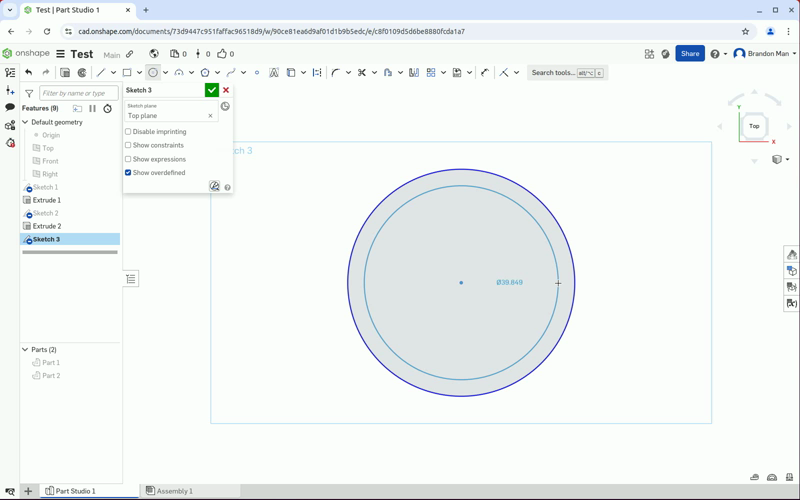
key(esc)
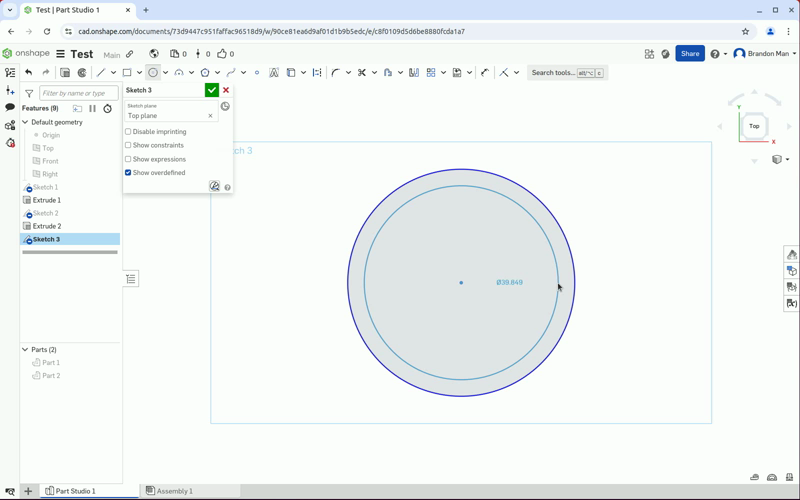
mouse_move(413, 190)
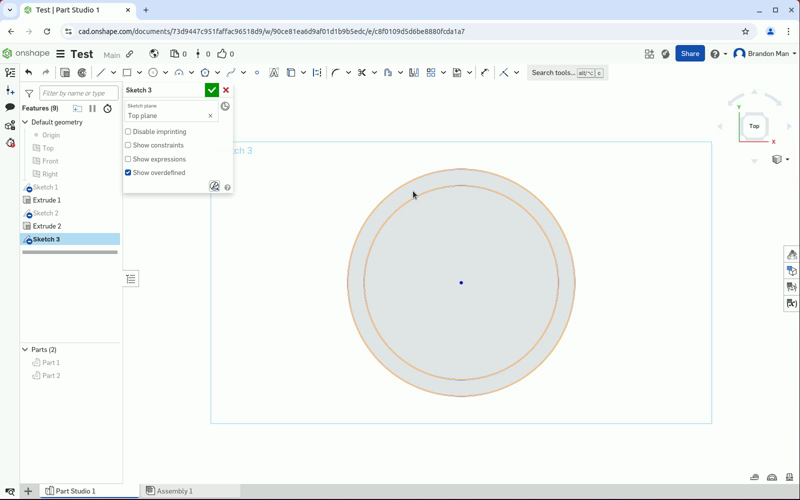
click(413, 190)
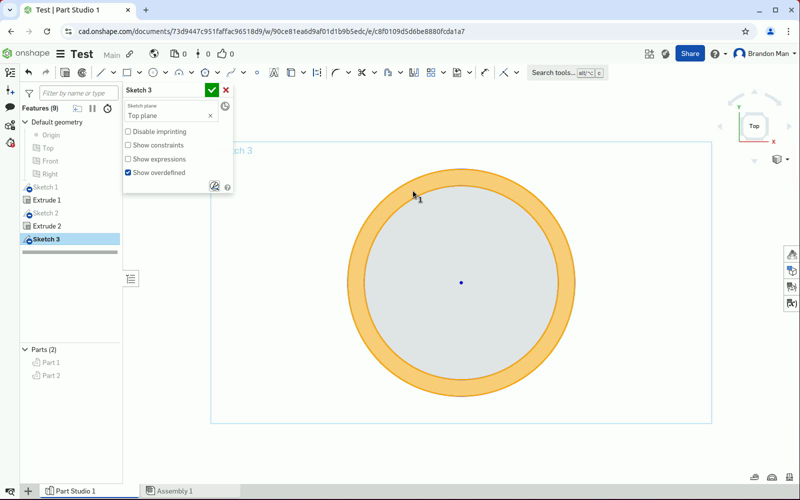
mouse_move(73, 352)
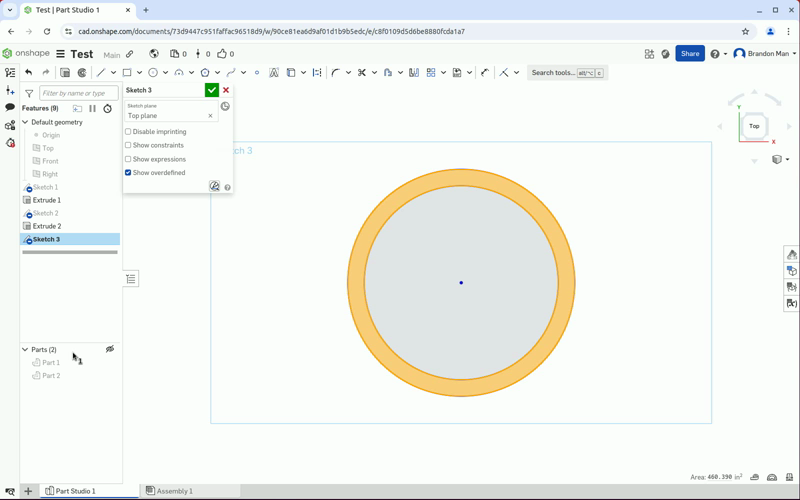
key(shift+y)
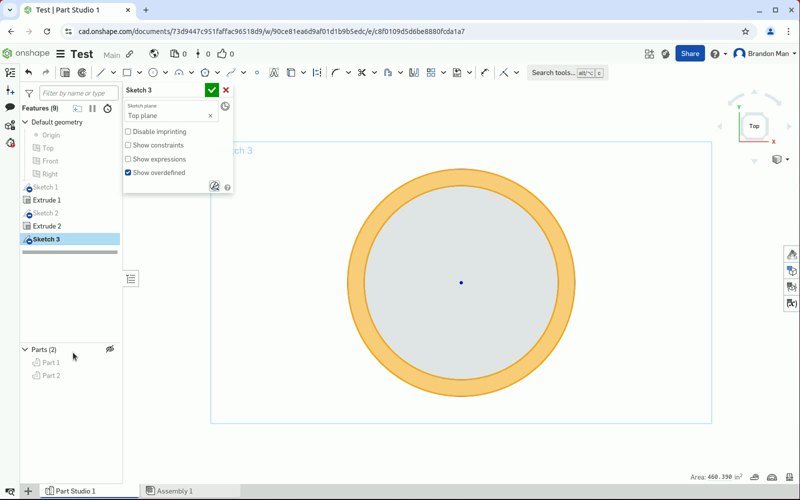
key(shift+e)
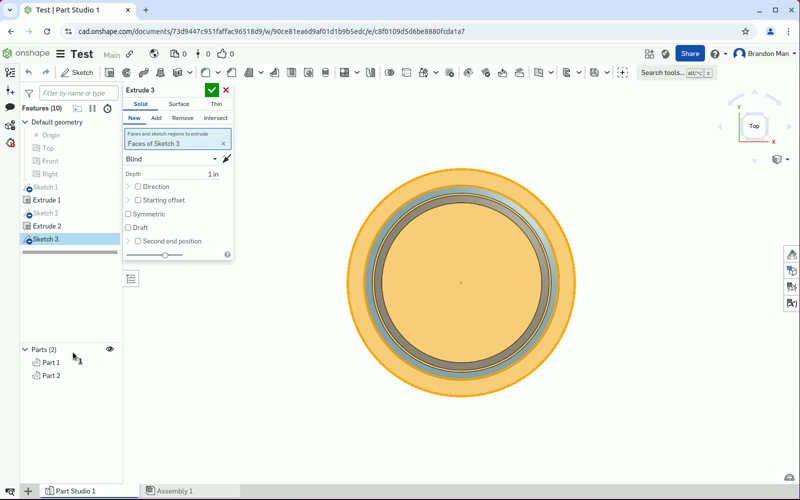
mouse_move(143, 106)
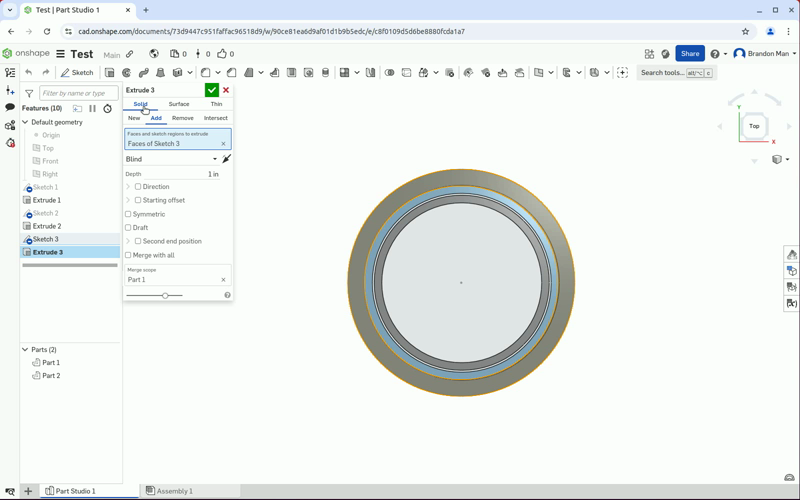
click(143, 106)
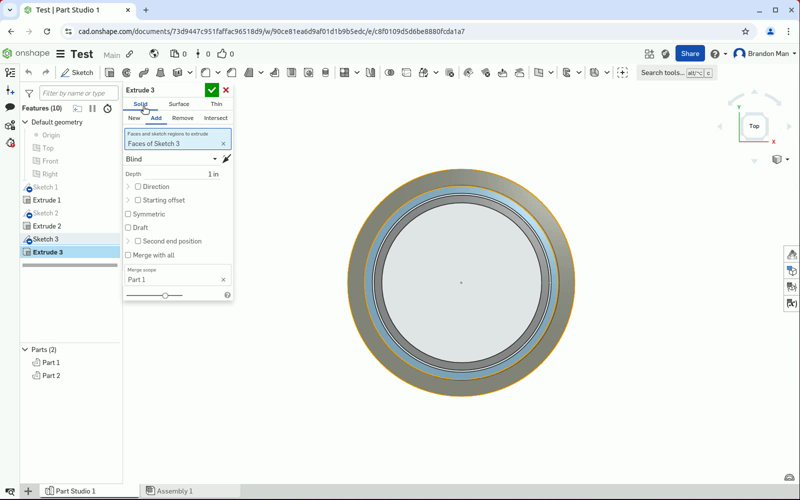
mouse_move(137, 120)
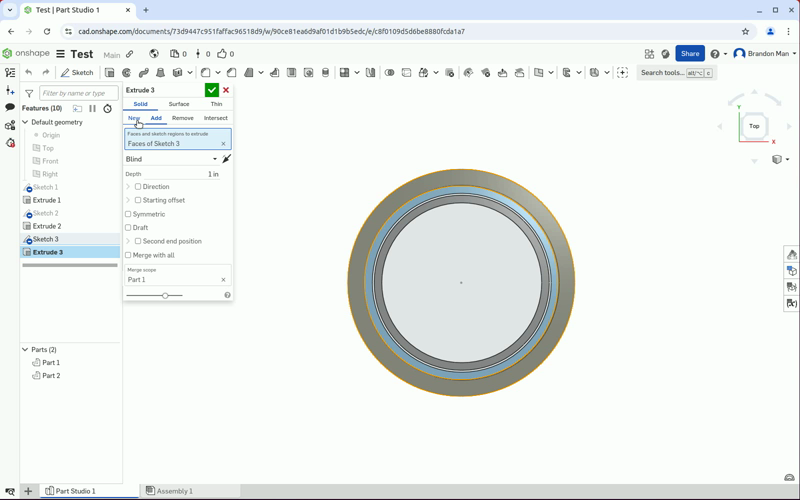
click(137, 120)
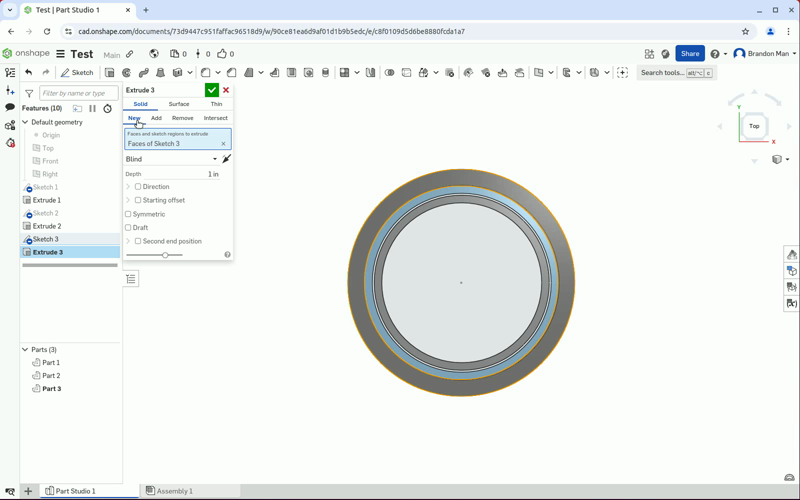
key(tab, 4)
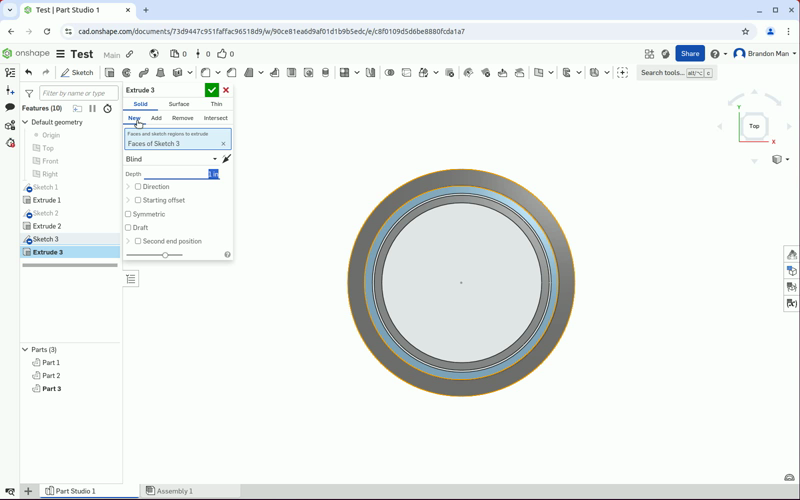
text(1.685)
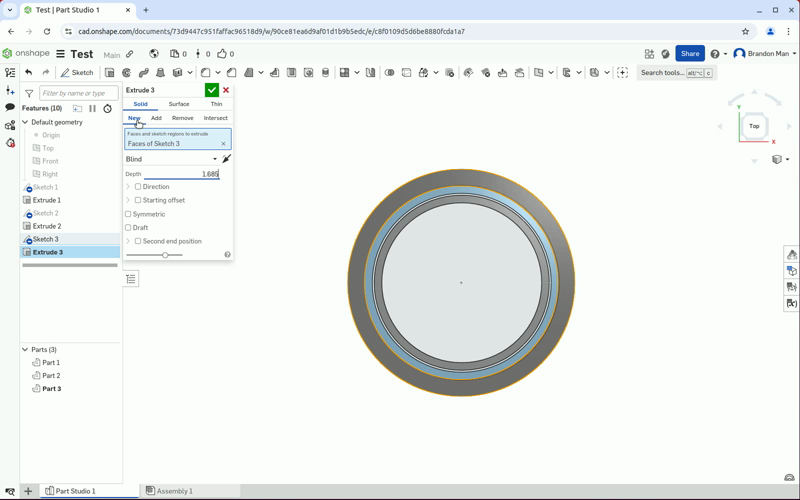
key(enter)
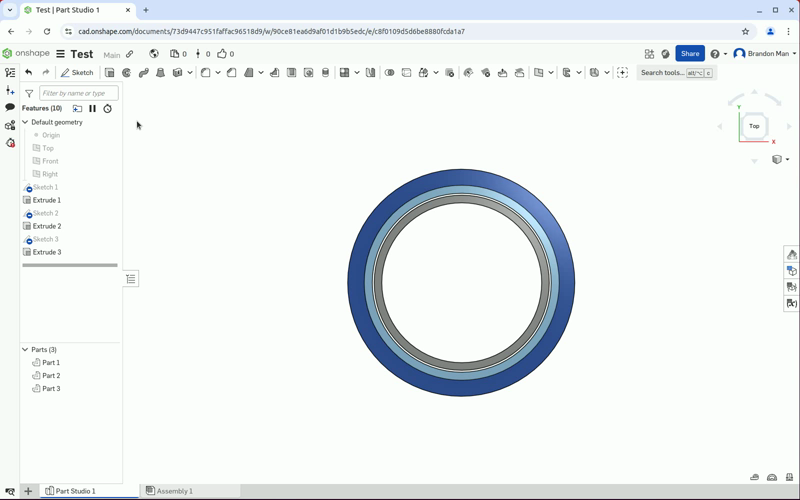
key(shift+h)
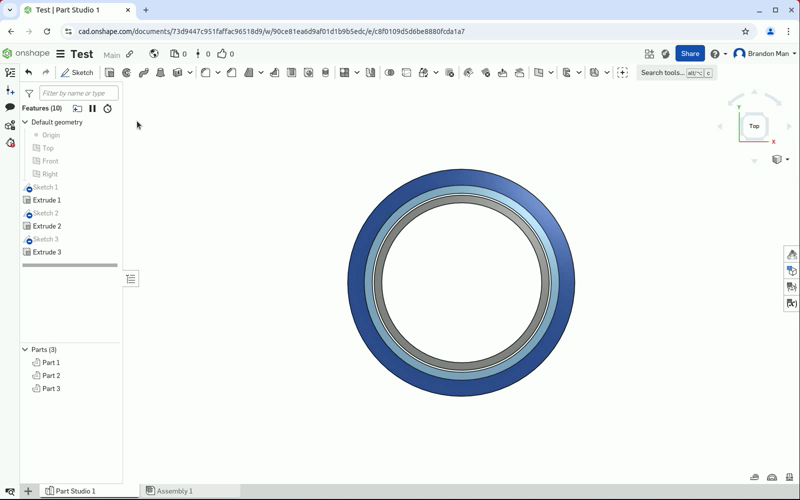
key(shift+h)
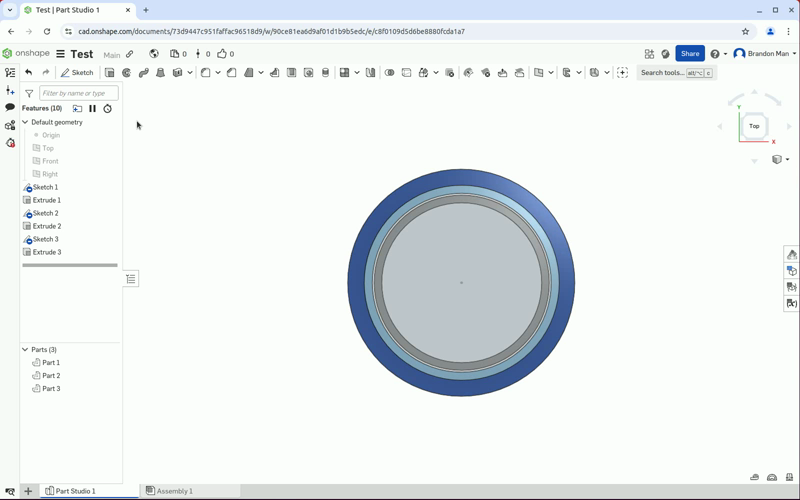
key(shift+7)
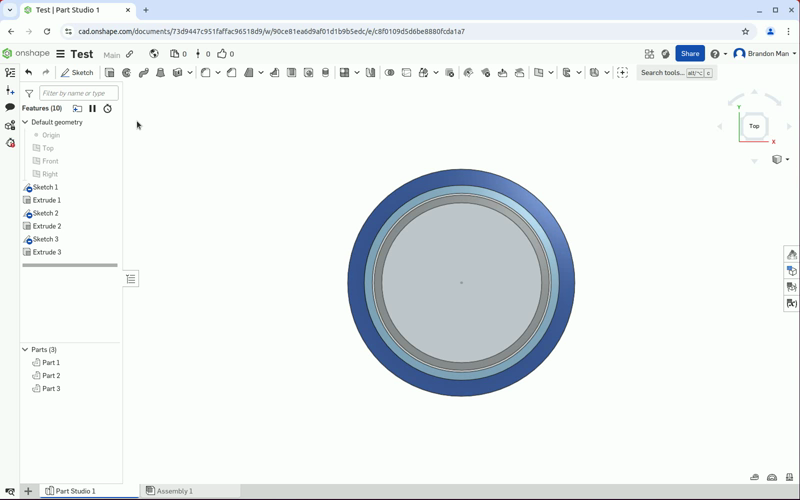
key(up, 3)
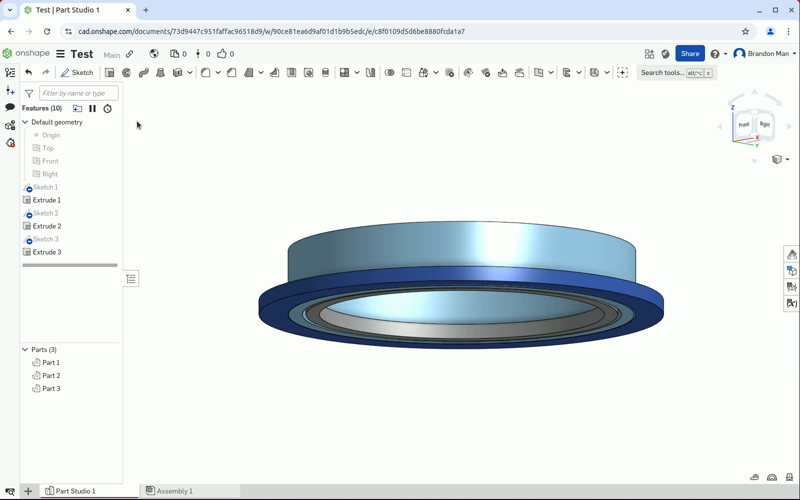
key(left, 3)
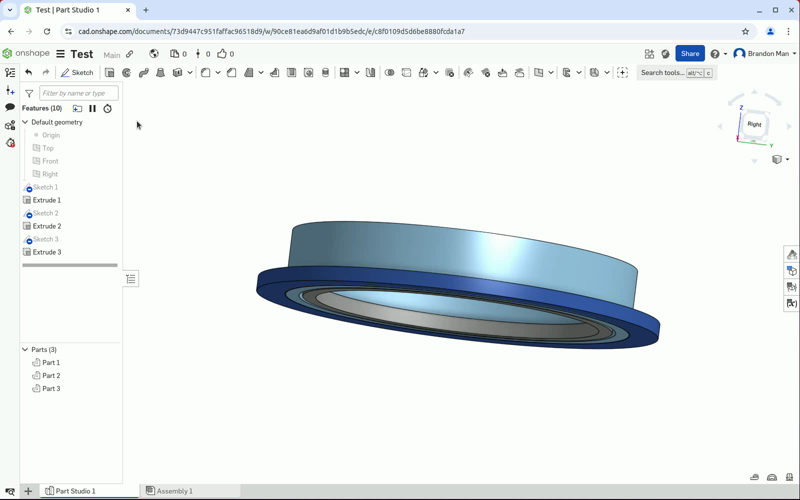
key(right, 3)
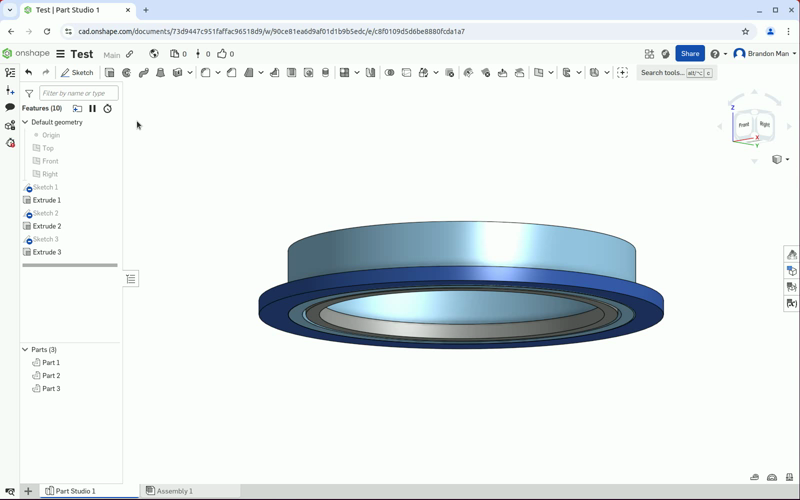
key(down, 3)
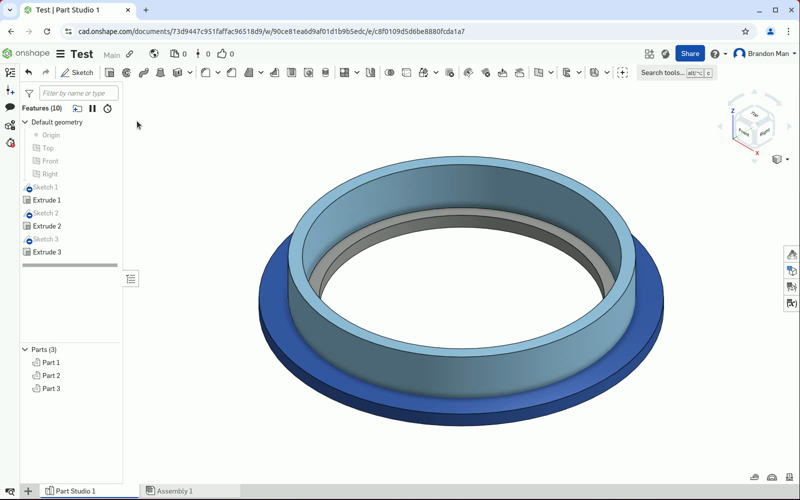
mouse_move(73, 189)
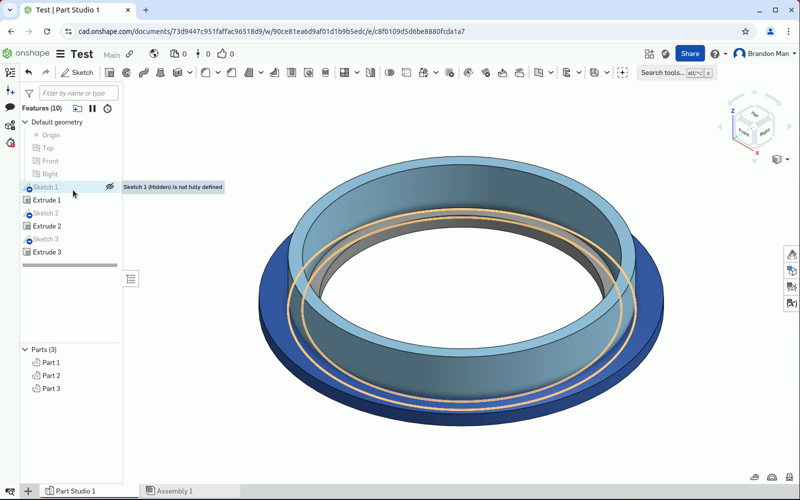
click(73, 189)